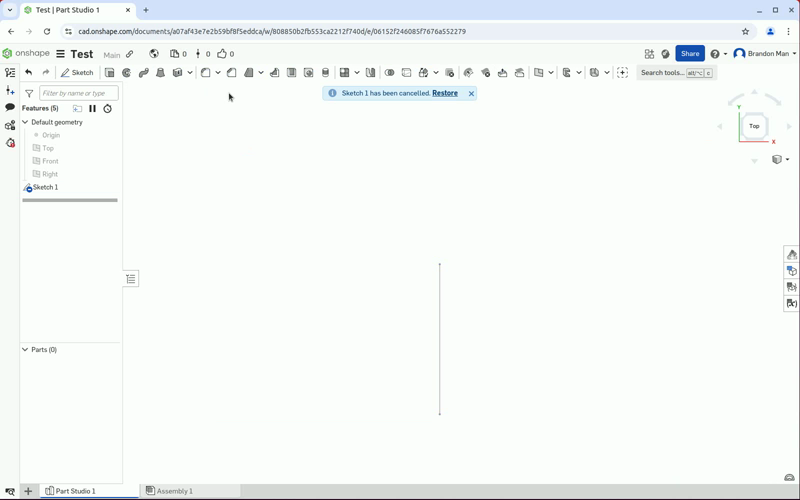
key(shift+h)
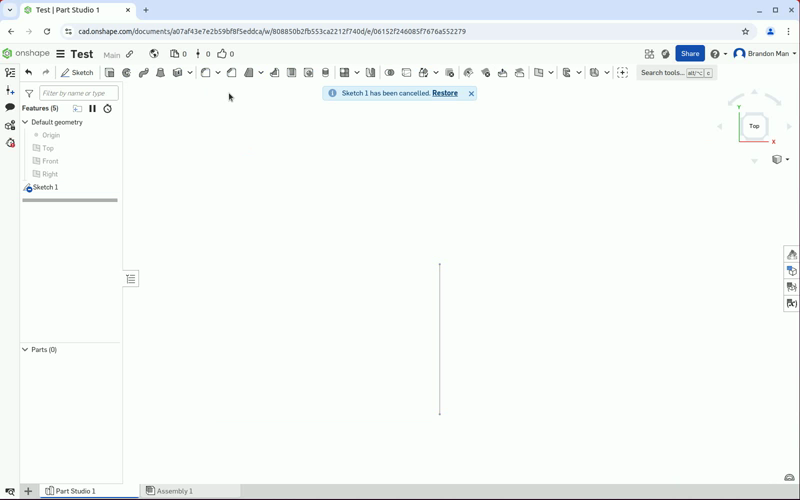
key(shift+s)
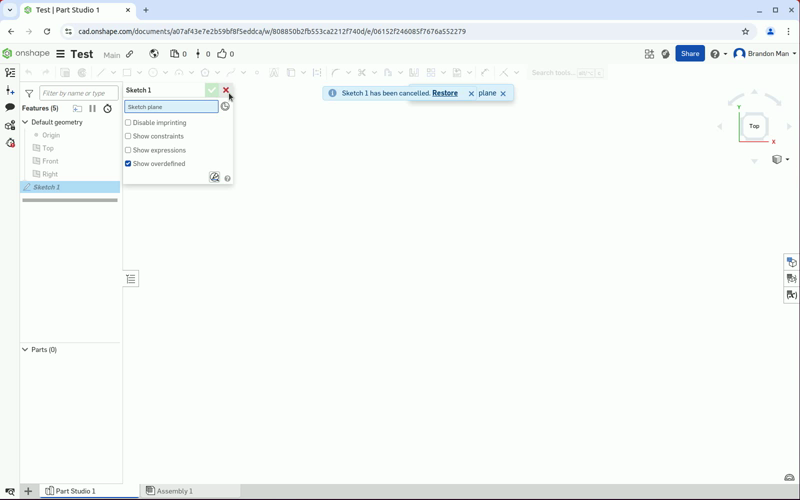
mouse_move(73, 150)
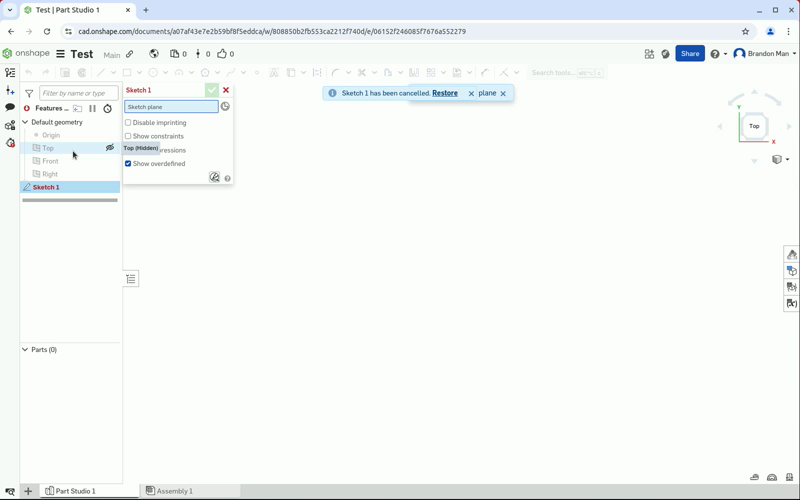
click(73, 150)
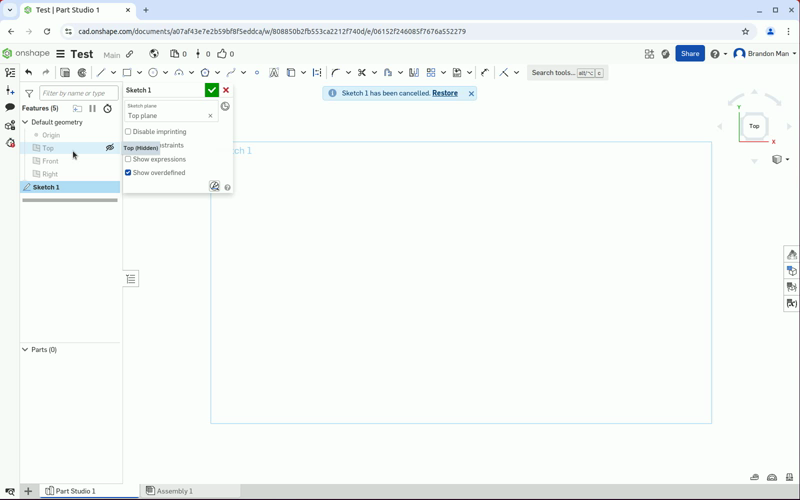
mouse_move(73, 352)
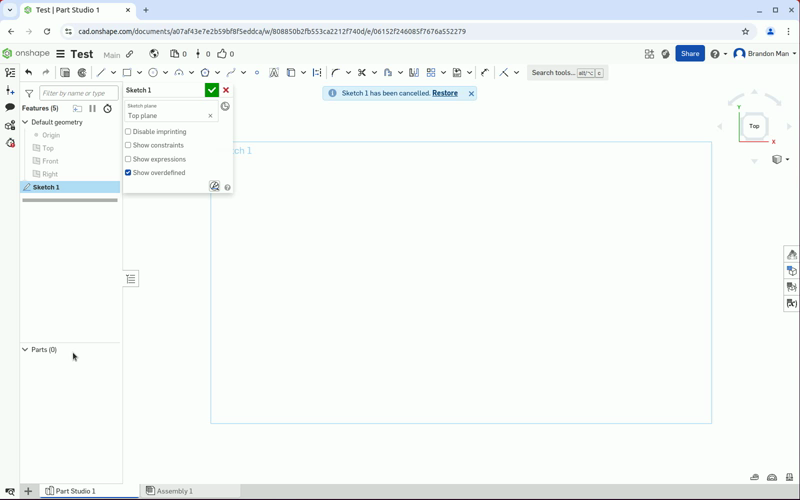
key(y)
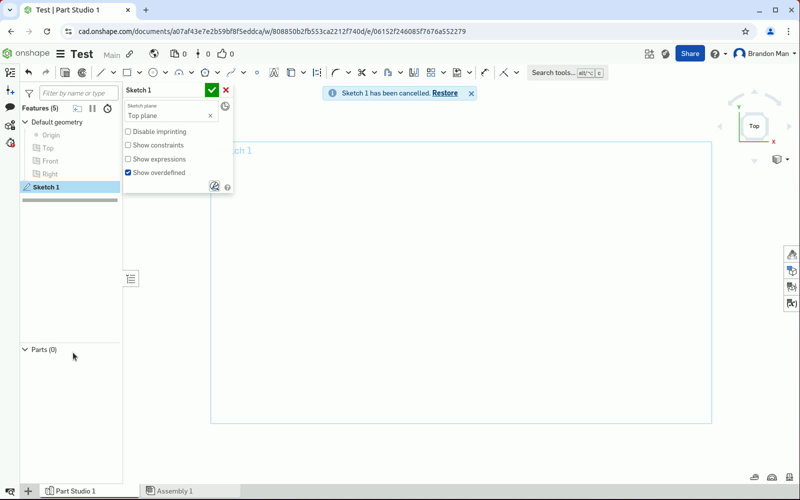
key(a)
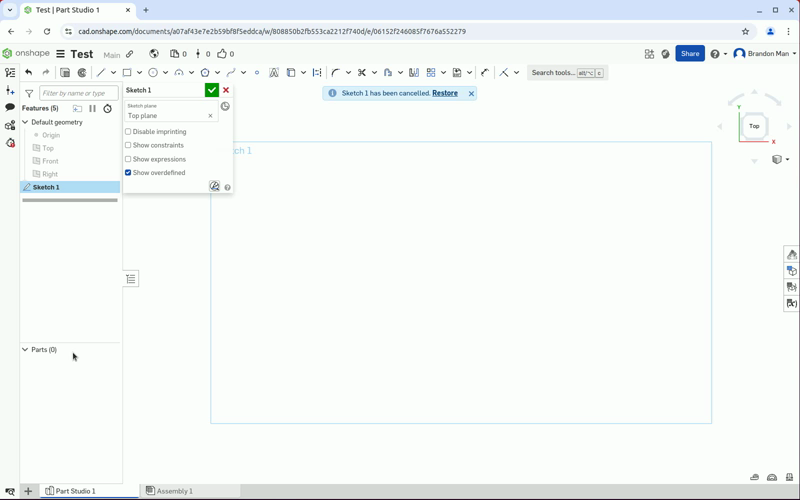
key_down(shift)
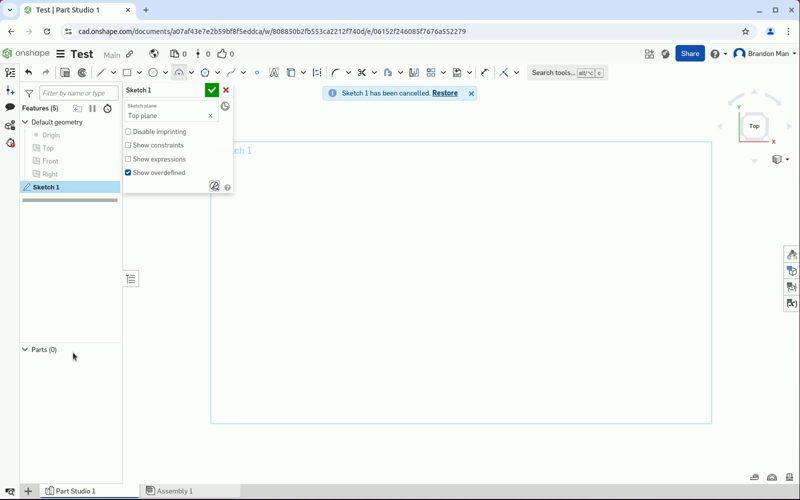
mouse_move(348, 363)
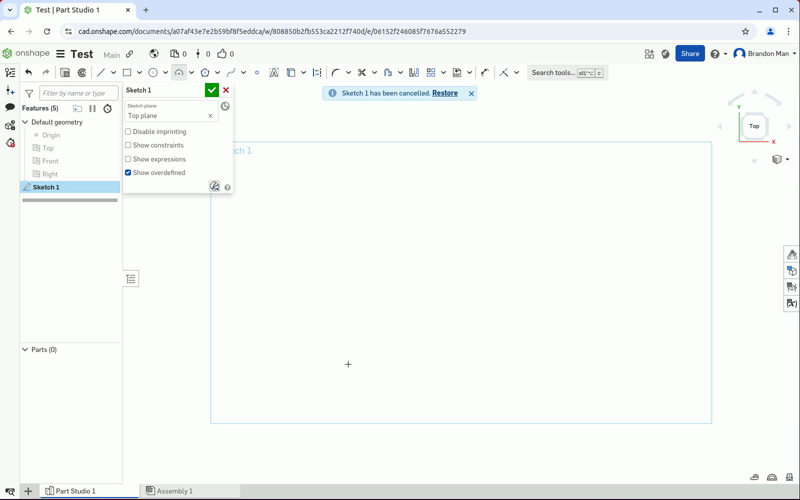
click(348, 363)
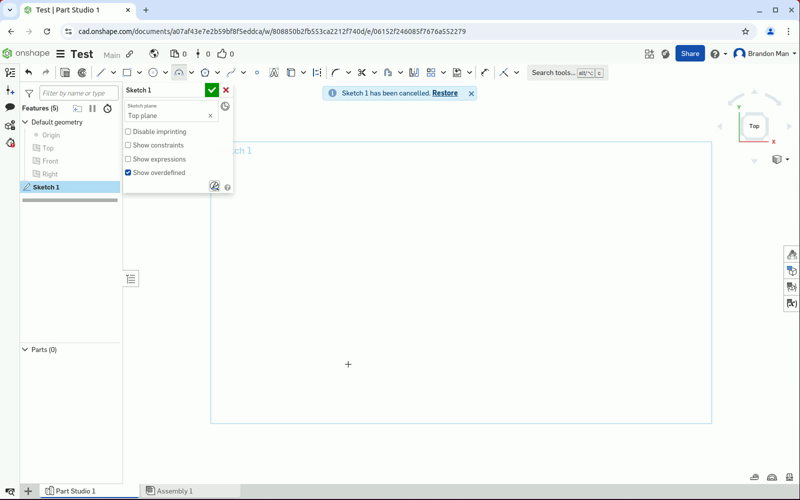
key_up(shift)
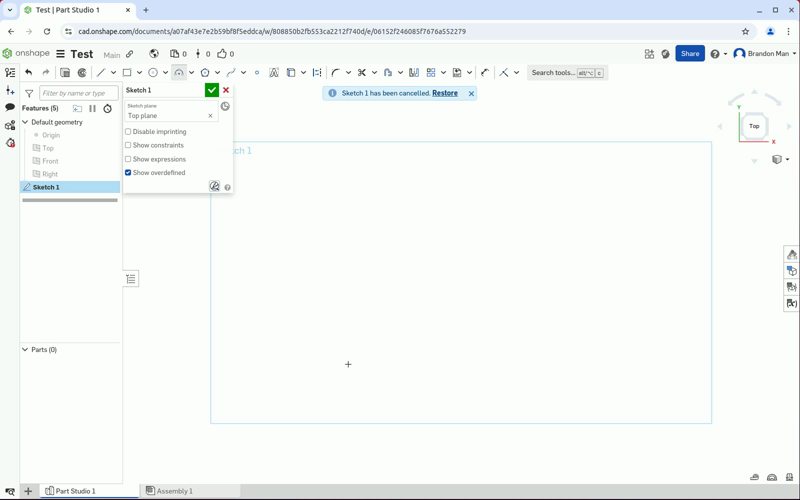
key_down(shift)
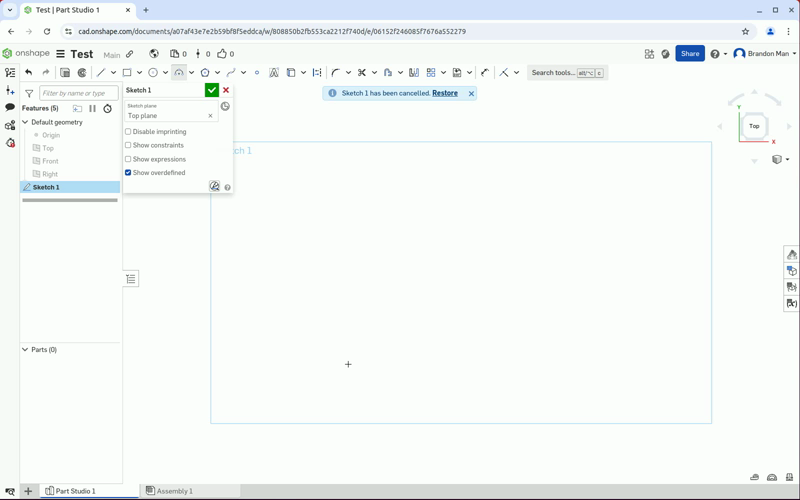
mouse_move(359, 203)
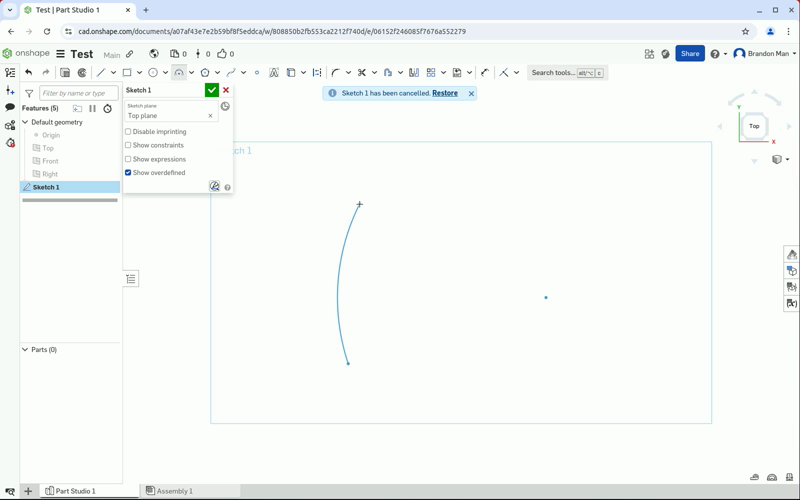
click(359, 203)
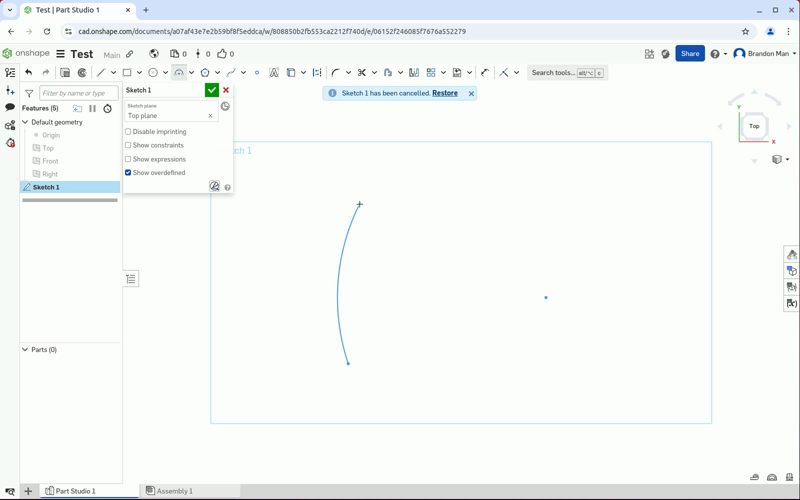
mouse_move(379, 285)
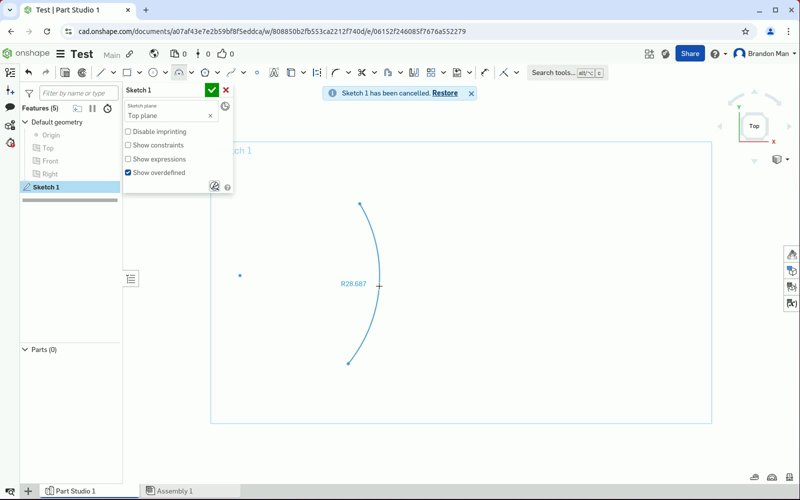
click(379, 285)
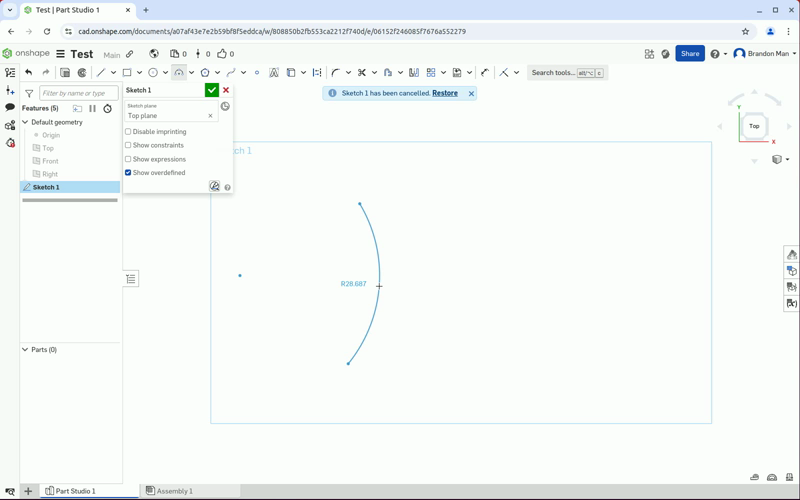
key_up(shift)
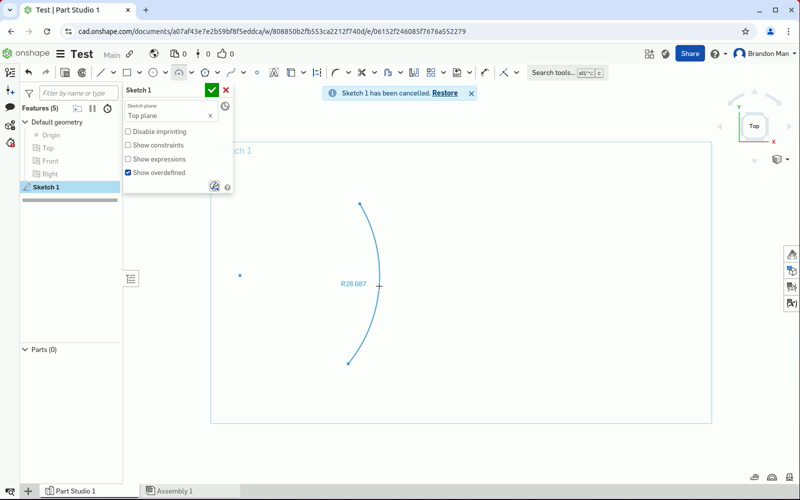
mouse_move(359, 203)
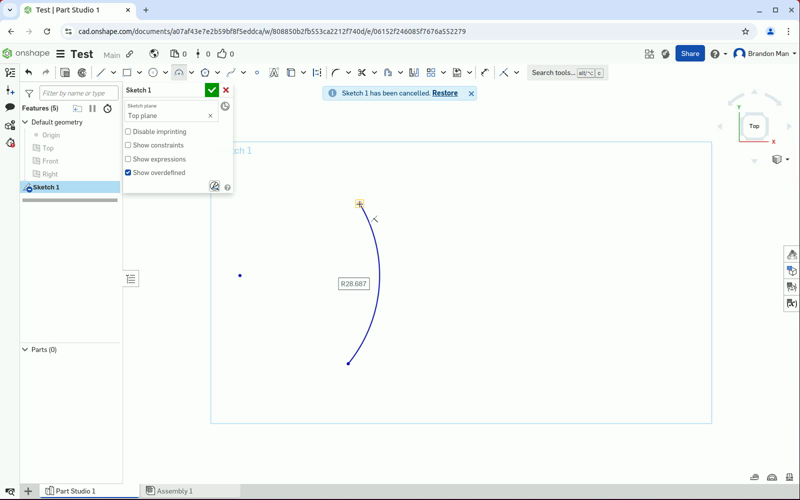
click(359, 203)
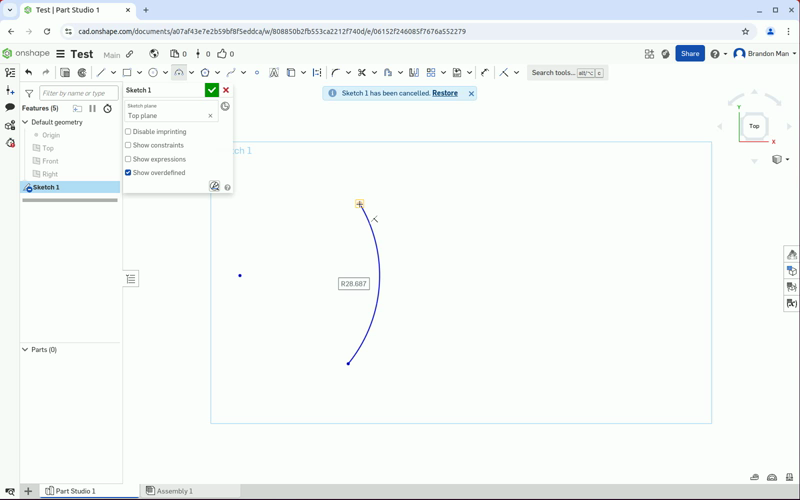
mouse_move(348, 363)
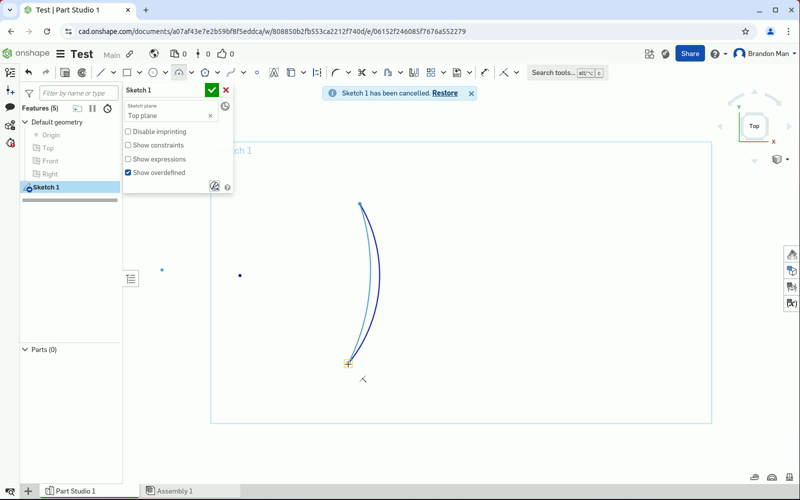
click(348, 363)
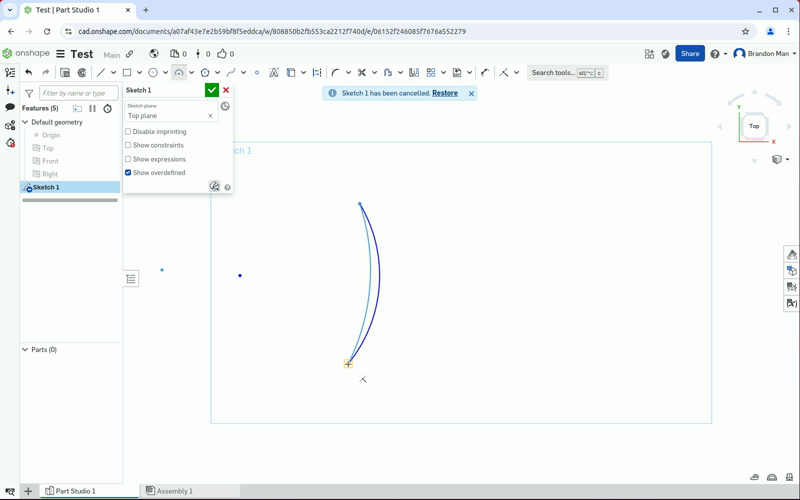
key_down(shift)
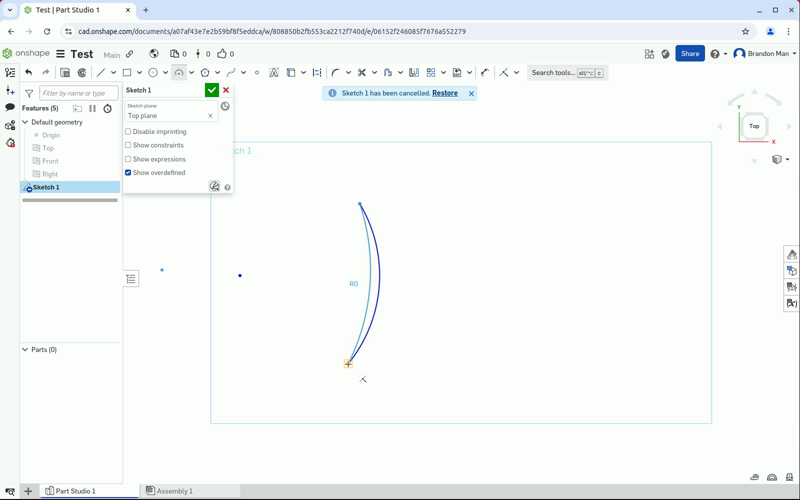
mouse_move(370, 285)
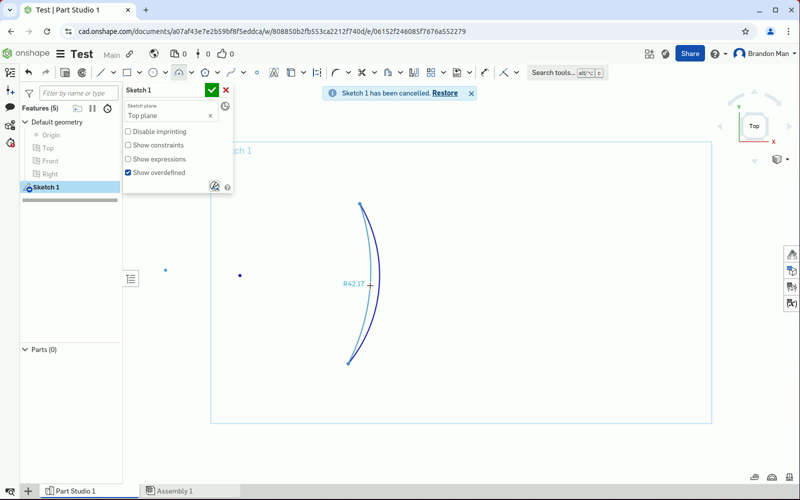
click(370, 285)
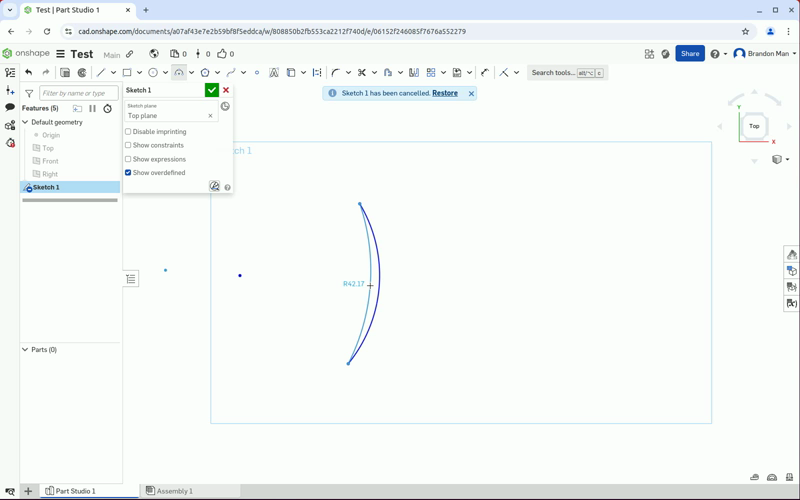
key_up(shift)
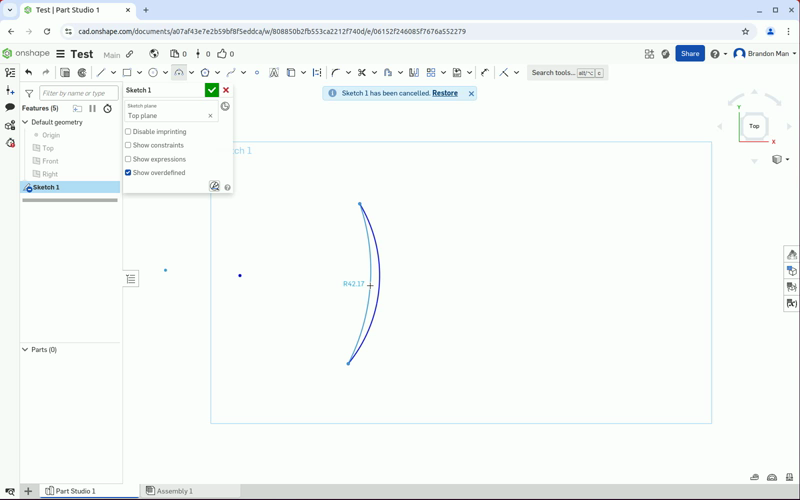
key(esc)
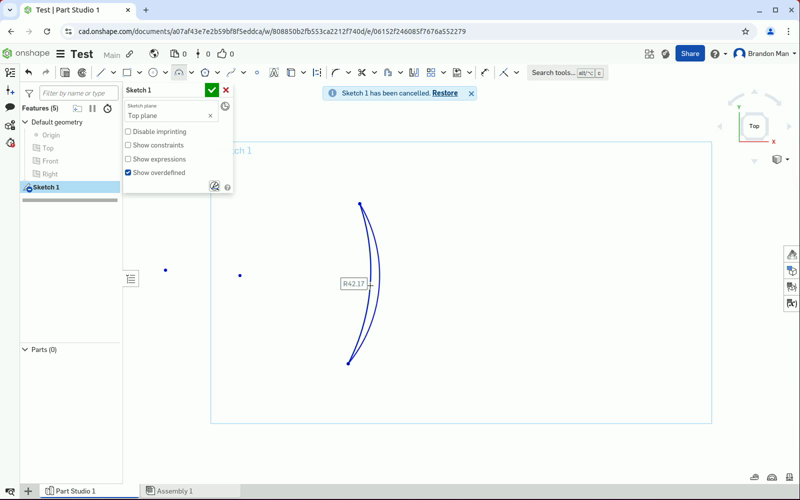
mouse_move(371, 250)
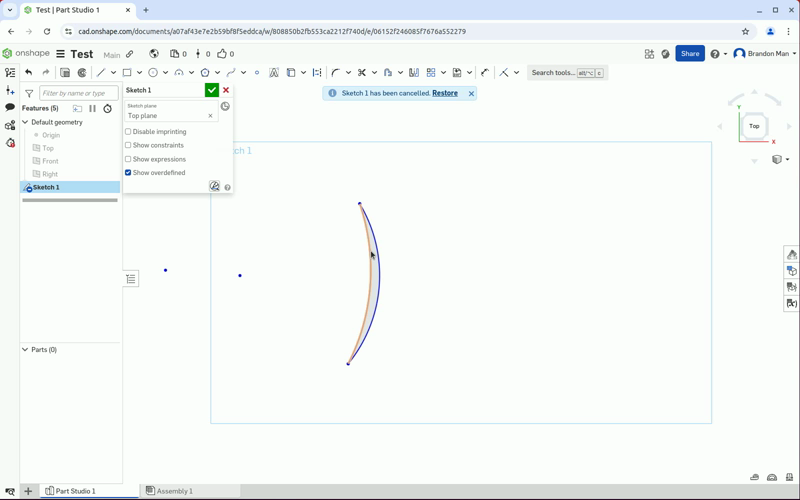
scroll(6)
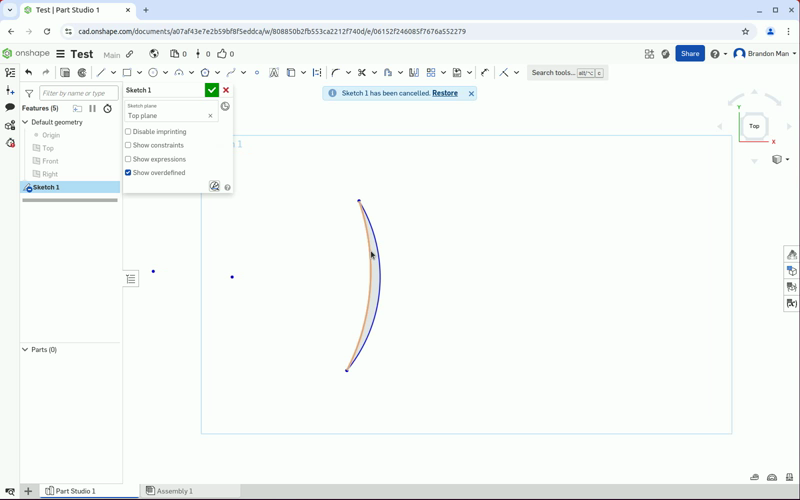
scroll(6)
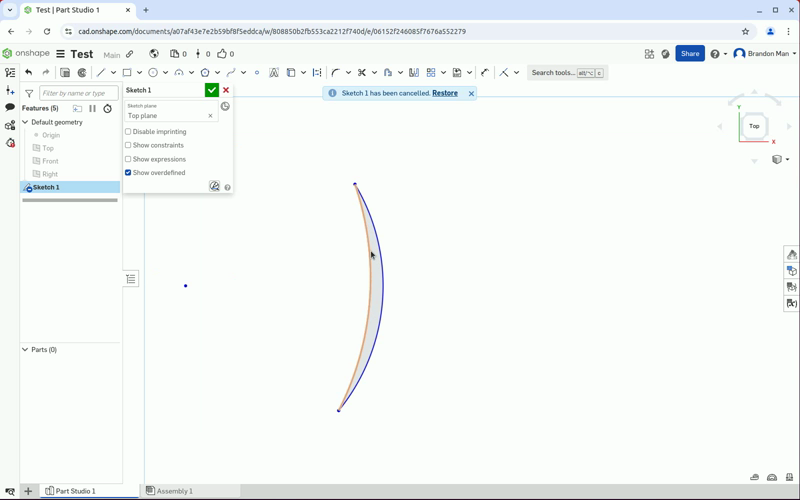
scroll(6)
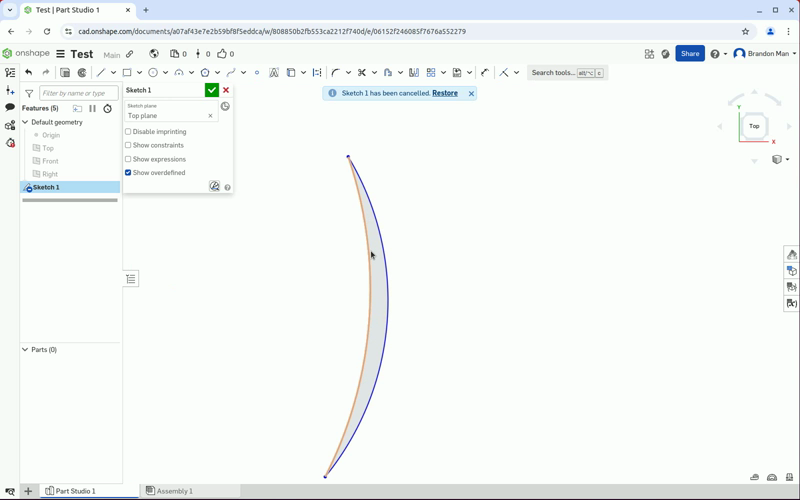
scroll(6)
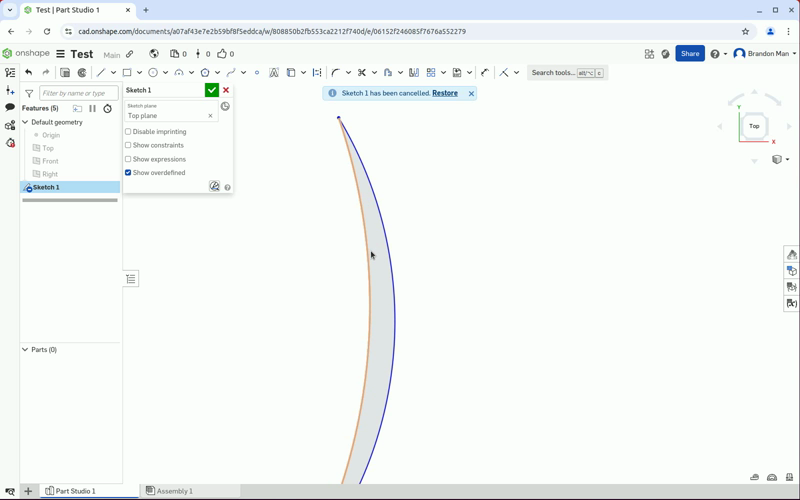
scroll(6)
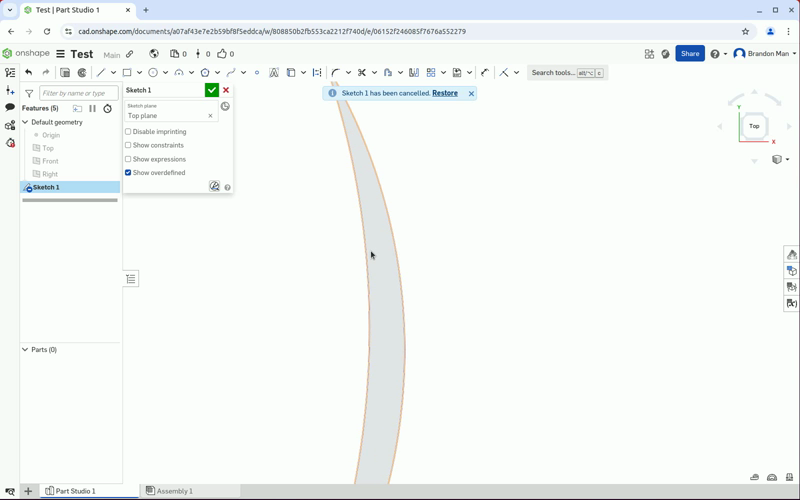
scroll(6)
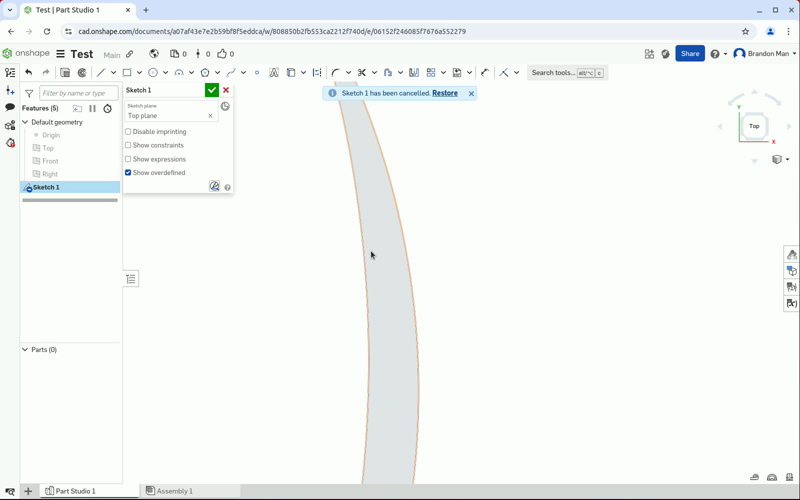
scroll(6)
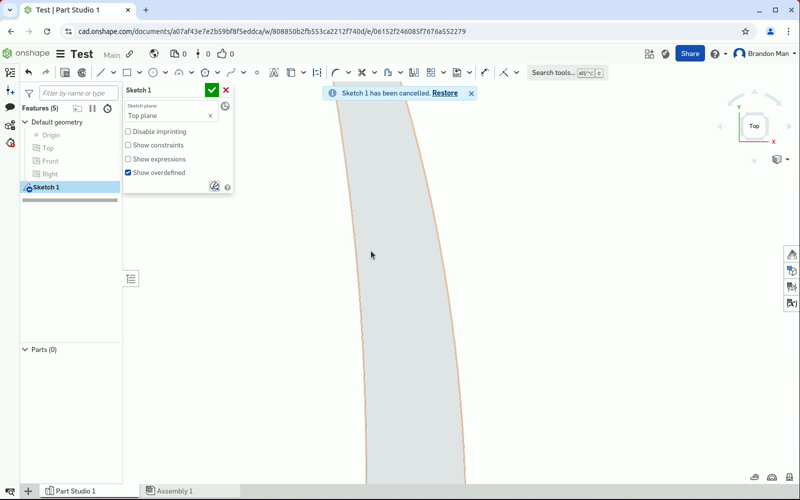
click(371, 250)
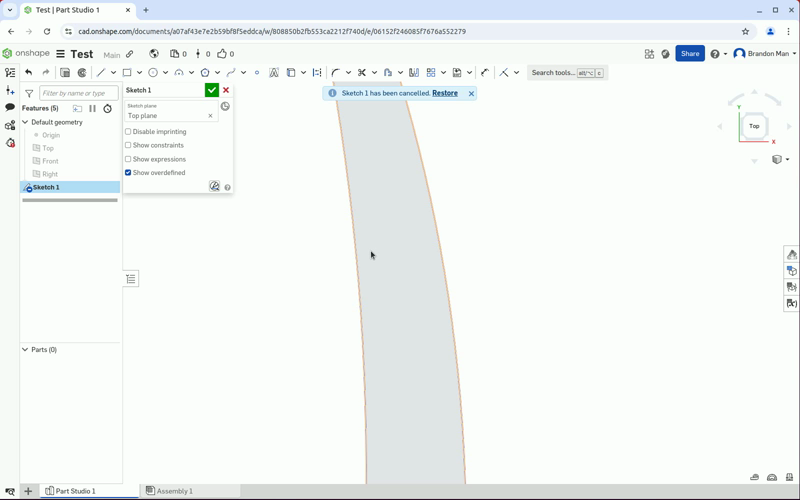
scroll(-6)
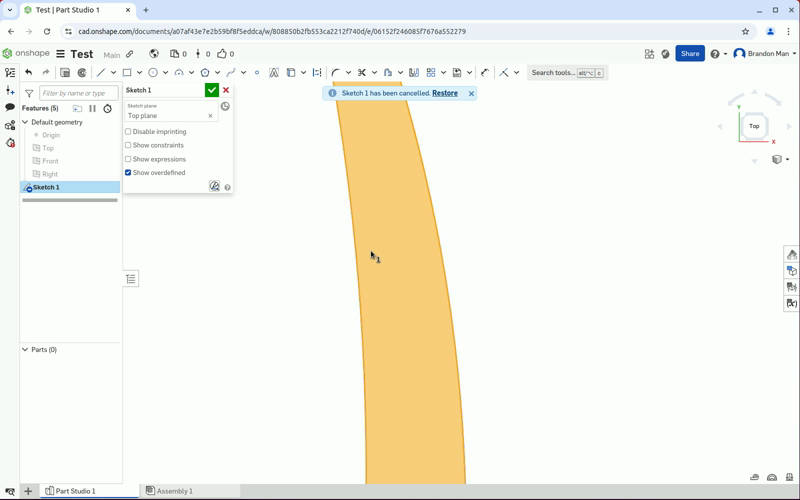
scroll(-6)
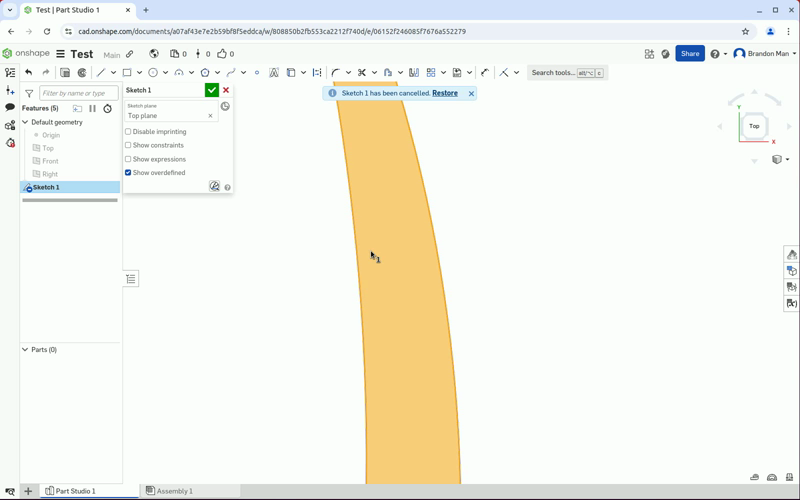
scroll(-6)
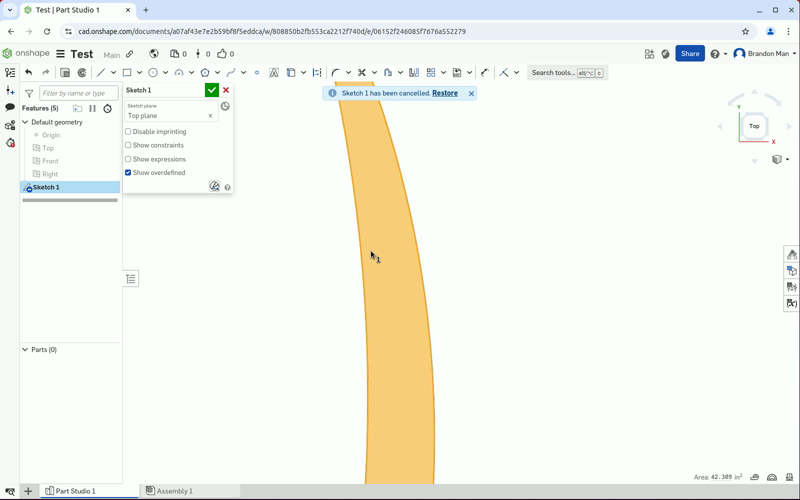
scroll(-6)
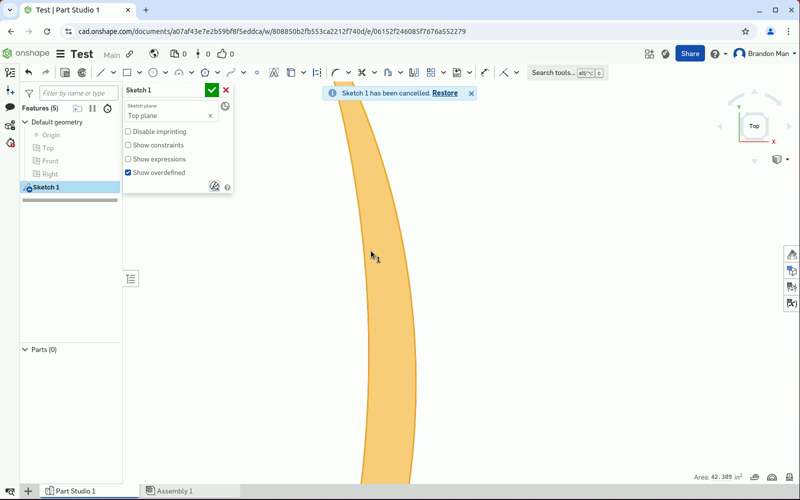
scroll(-6)
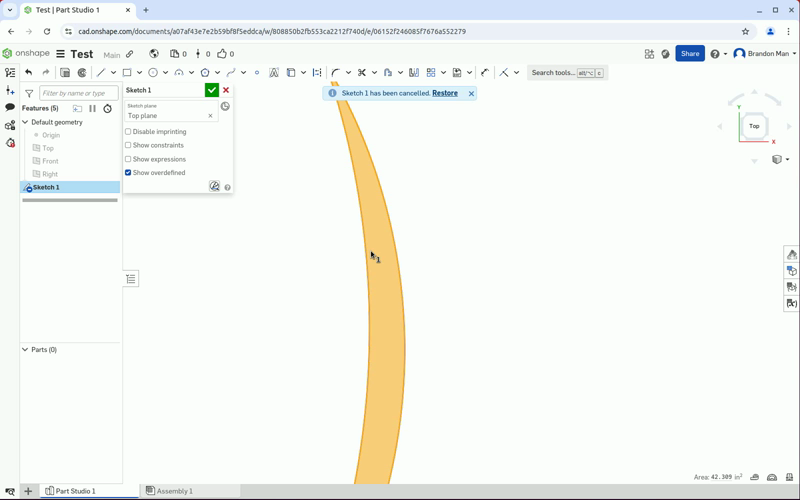
scroll(-6)
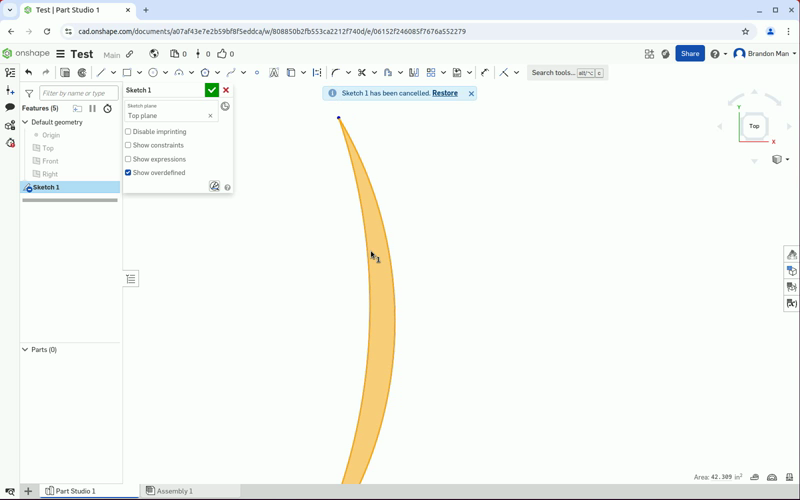
scroll(-6)
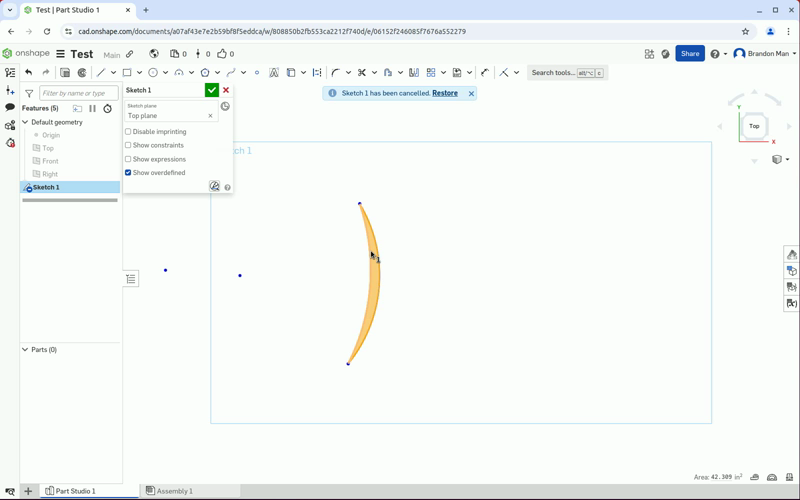
mouse_move(73, 352)
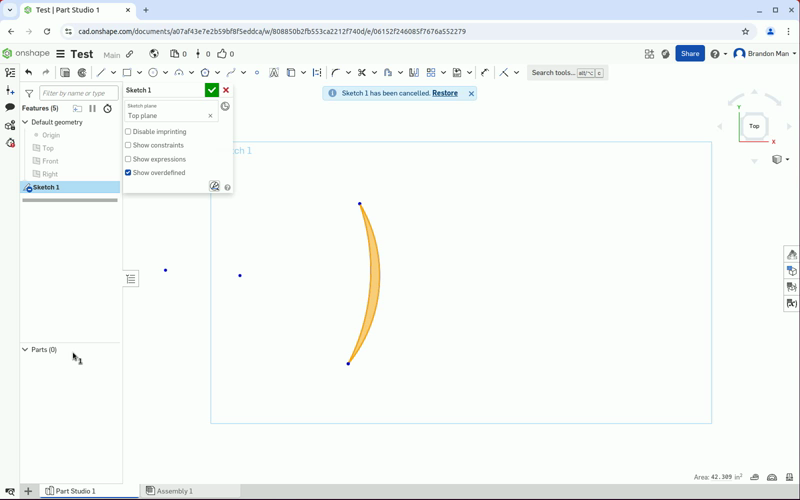
key(shift+y)
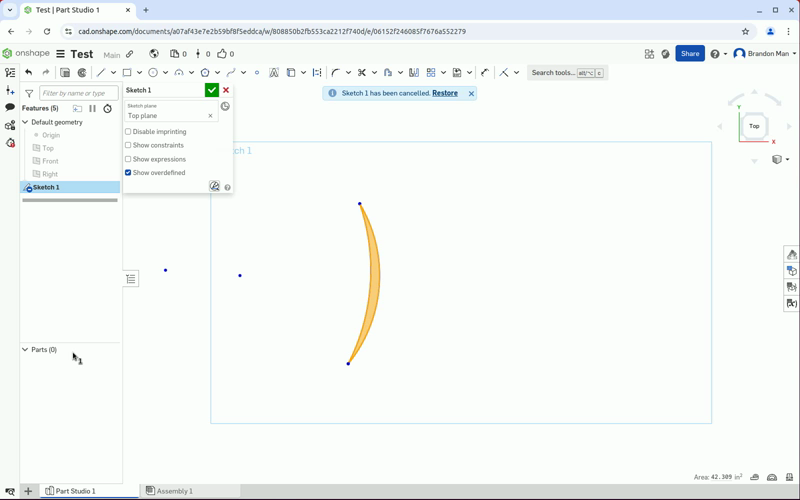
key(shift+e)
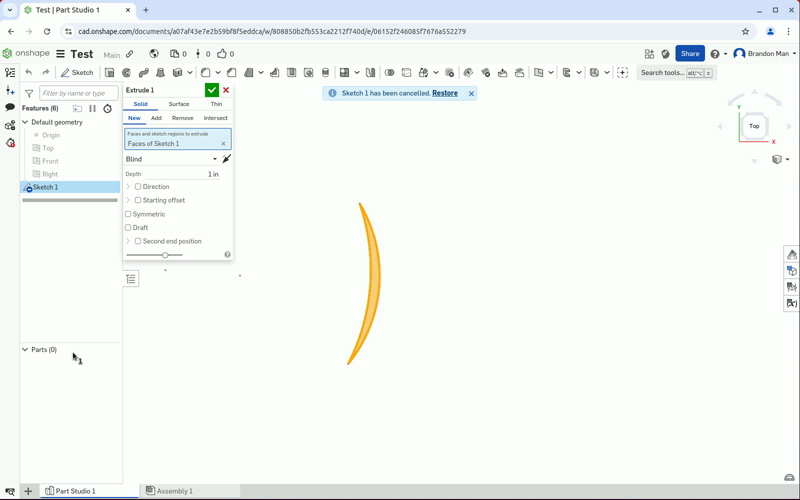
mouse_move(143, 106)
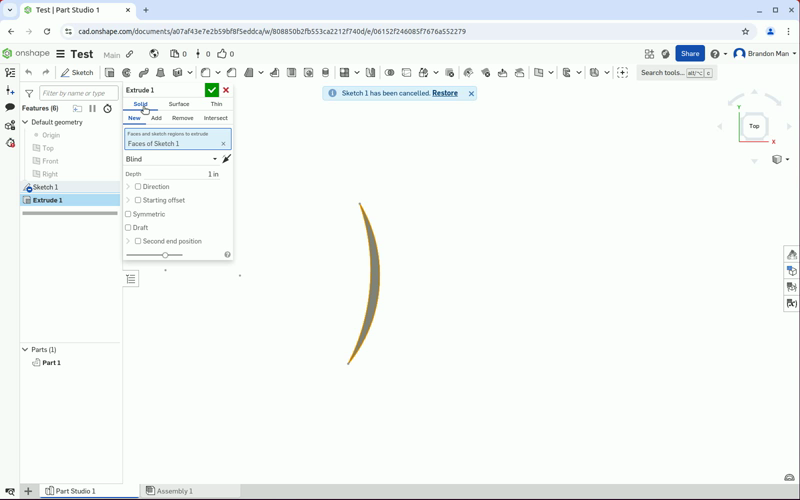
click(143, 106)
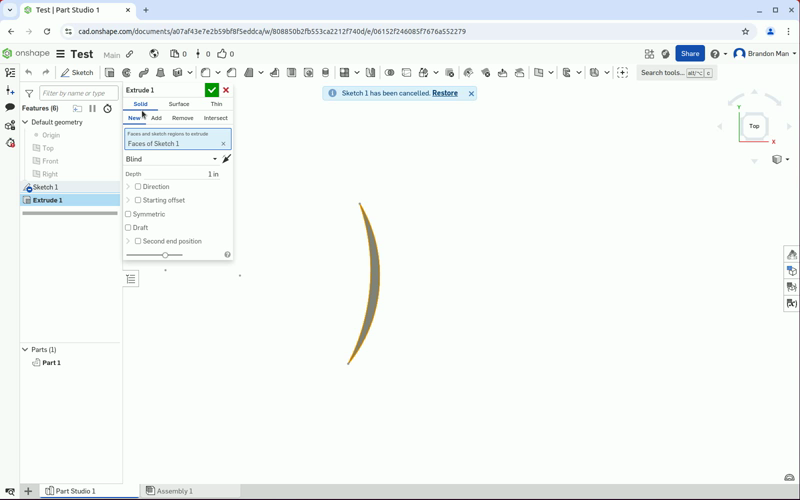
mouse_move(137, 120)
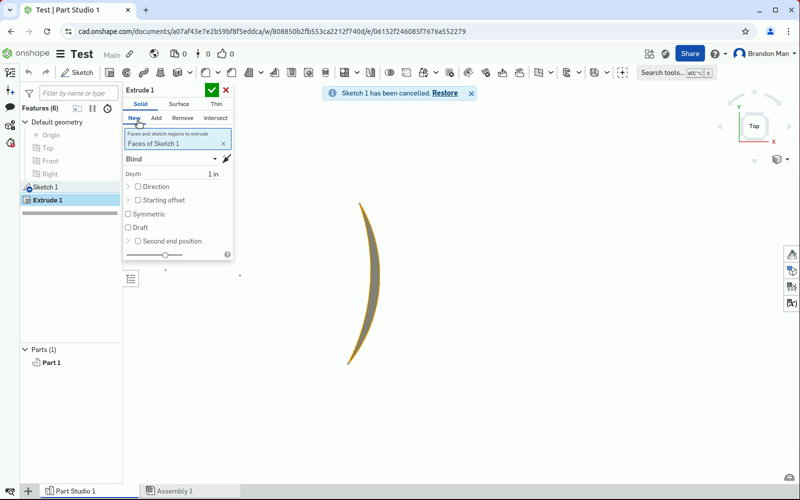
click(137, 120)
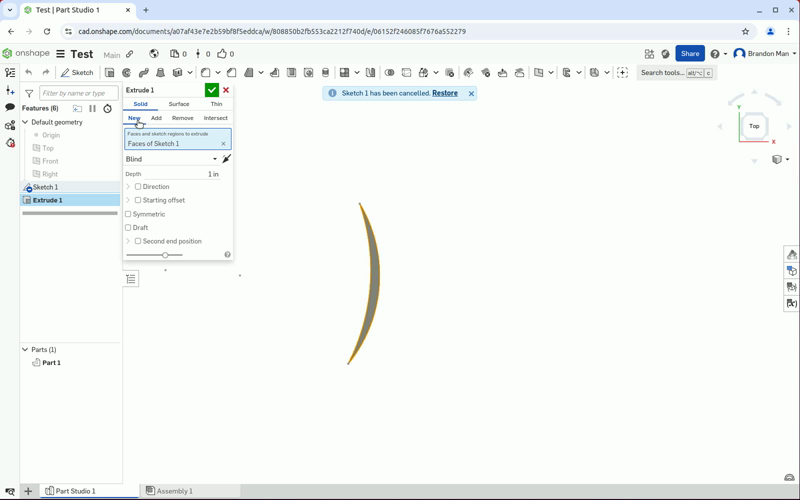
key(tab, 4)
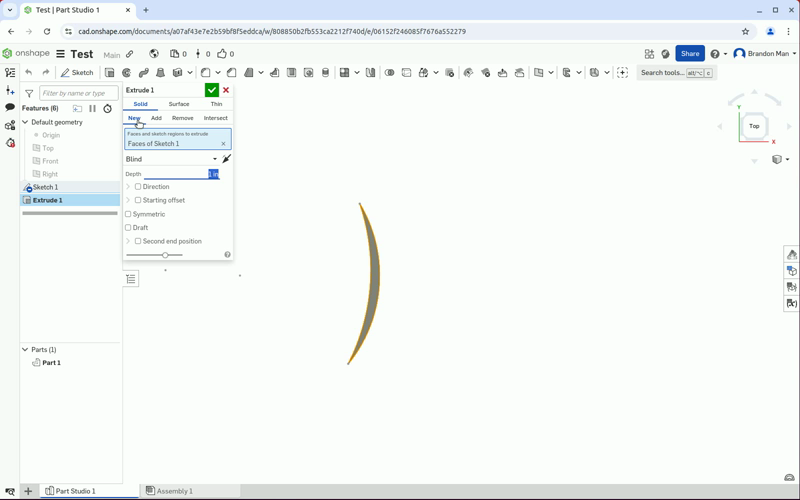
text(8.906)
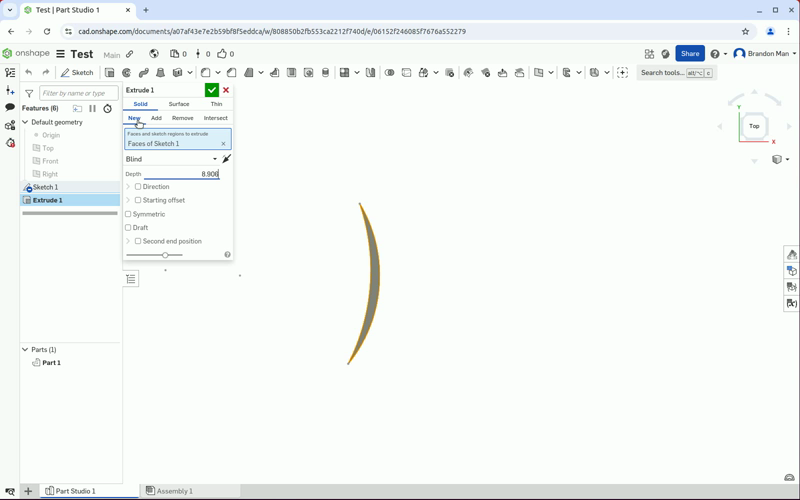
key(enter)
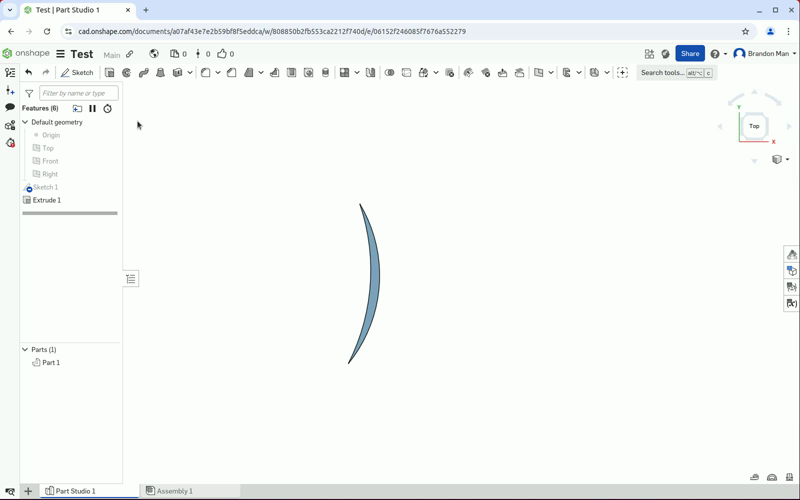
key(shift+h)
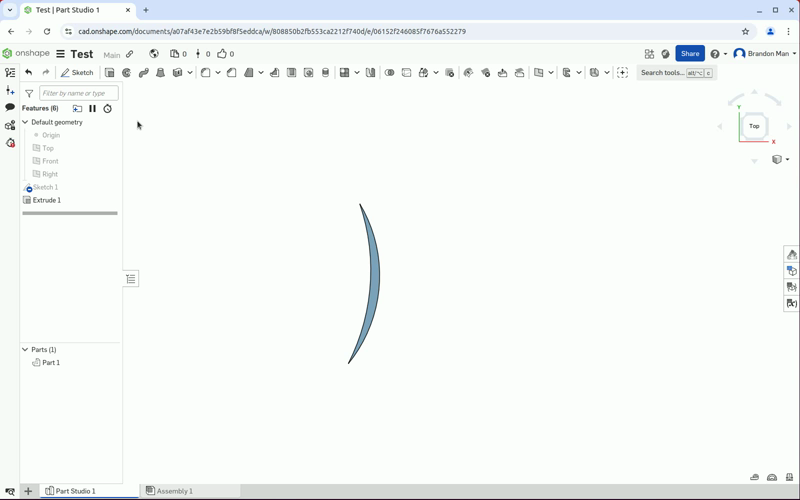
key(shift+h)
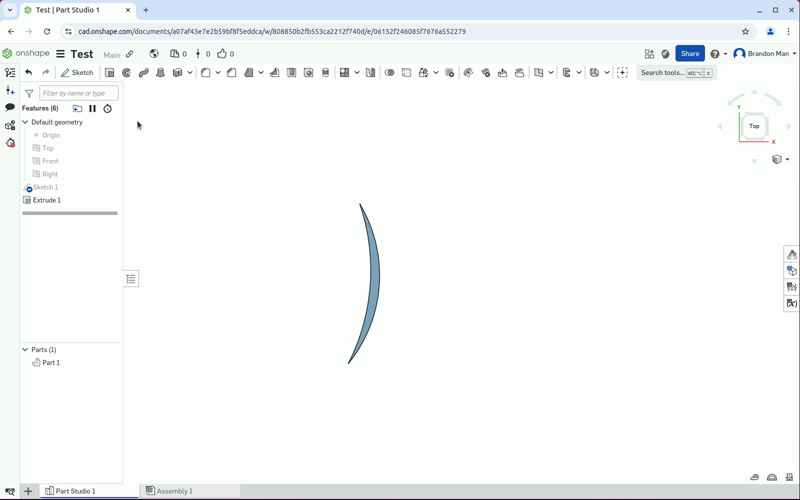
mouse_move(73, 189)
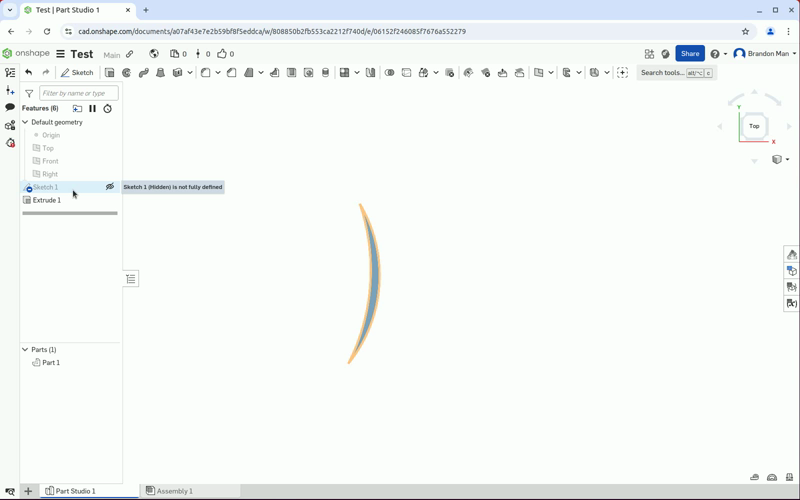
click(73, 189)
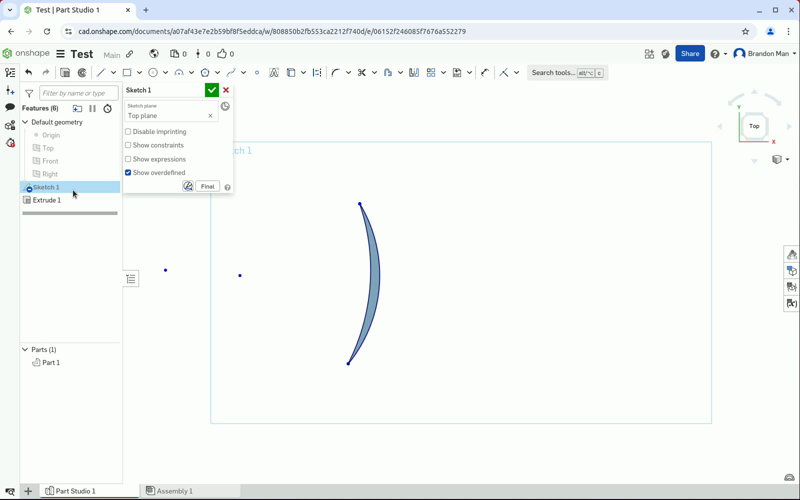
mouse_move(229, 92)
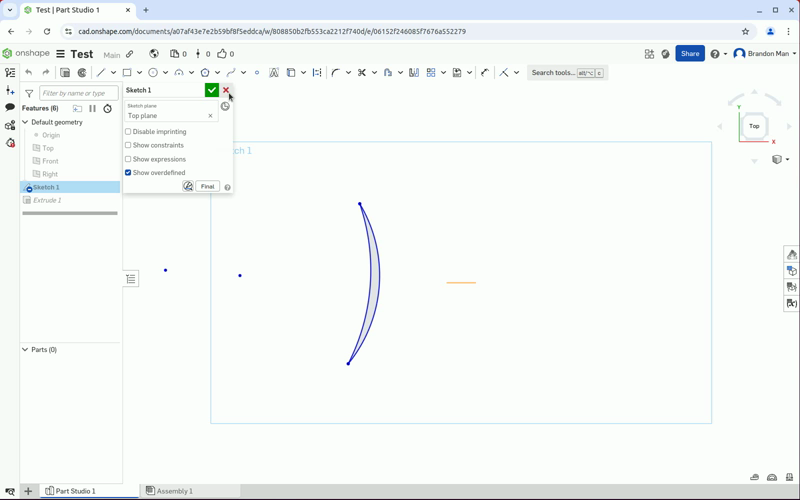
click(229, 92)
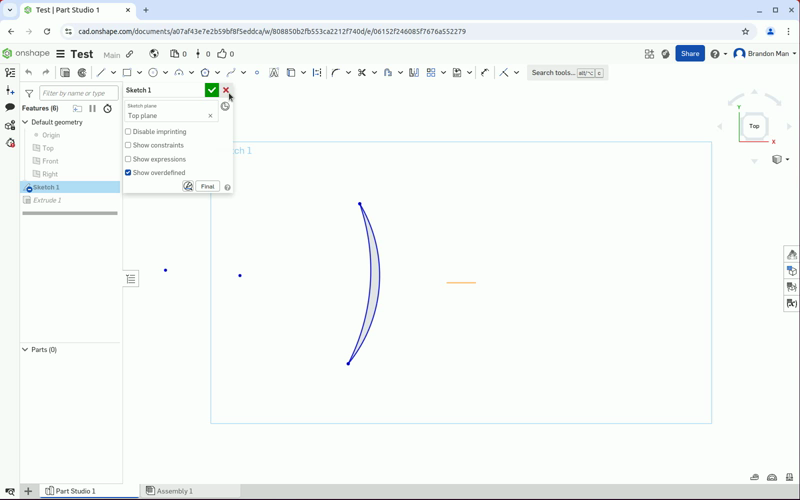
key(shift+s)
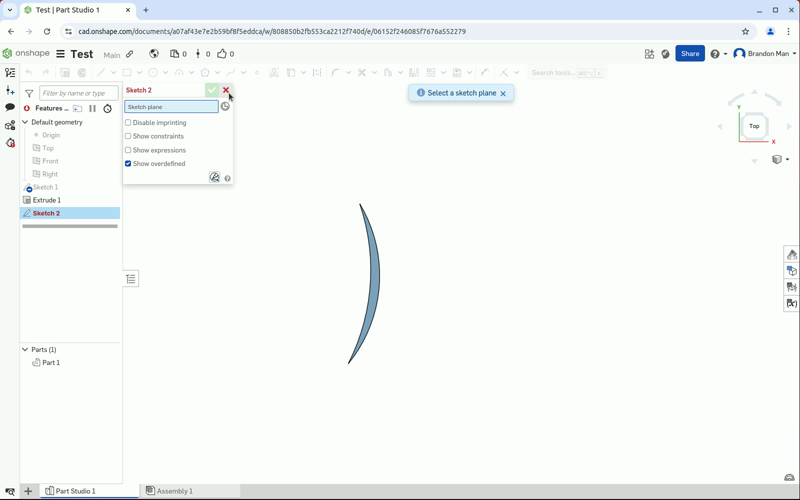
mouse_move(73, 150)
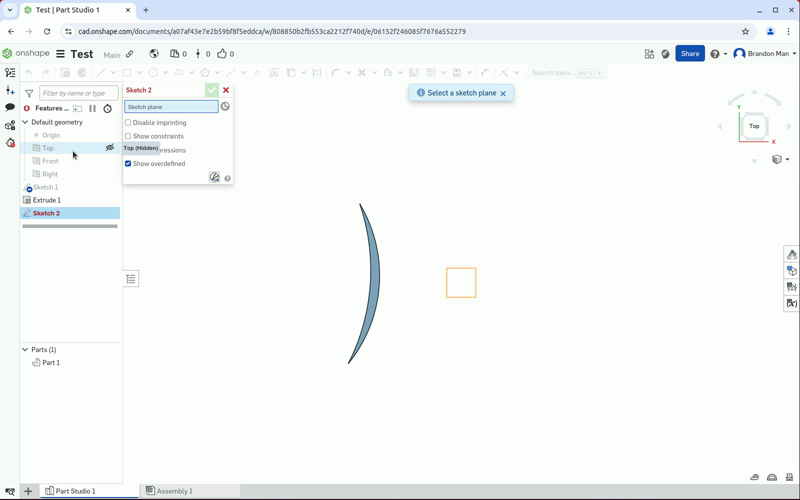
click(73, 150)
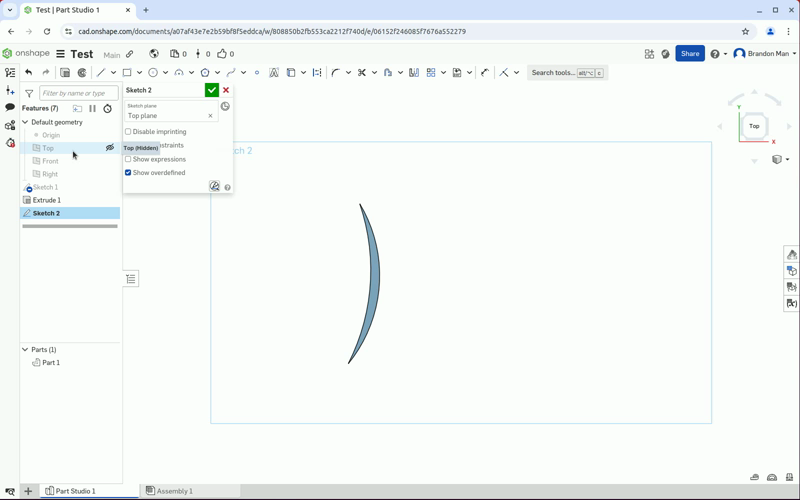
mouse_move(73, 352)
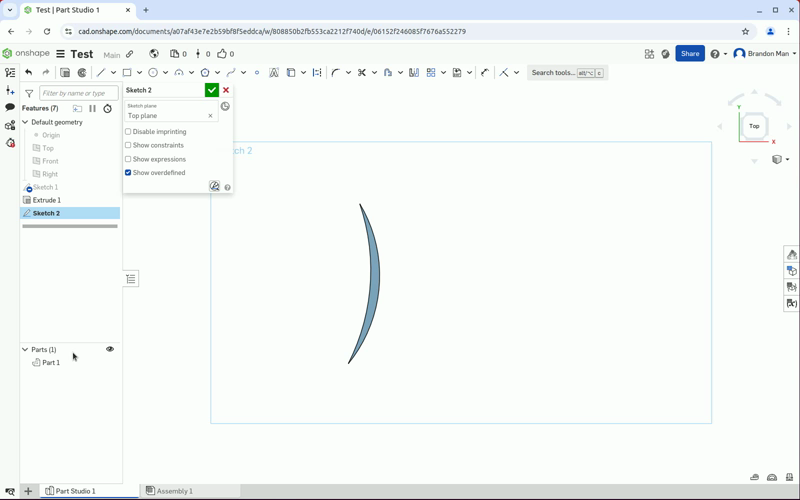
key(y)
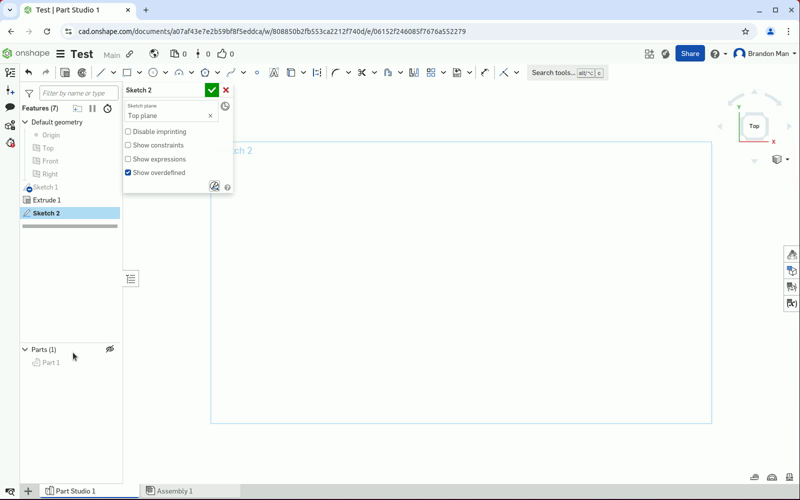
key(a)
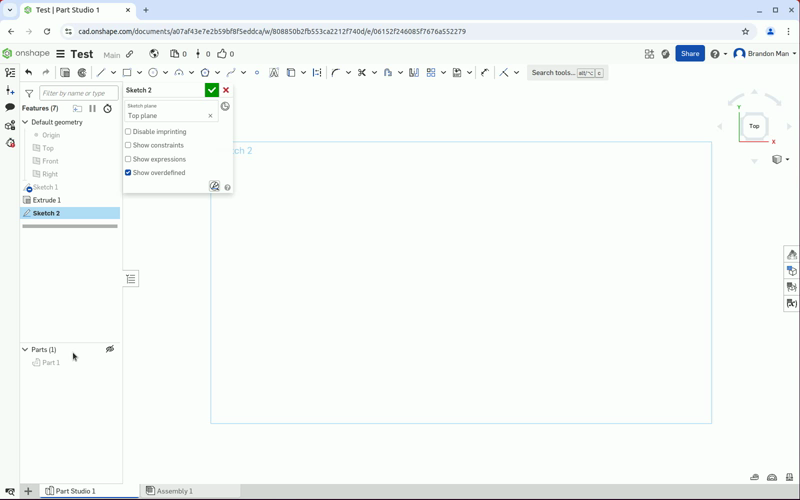
key_down(shift)
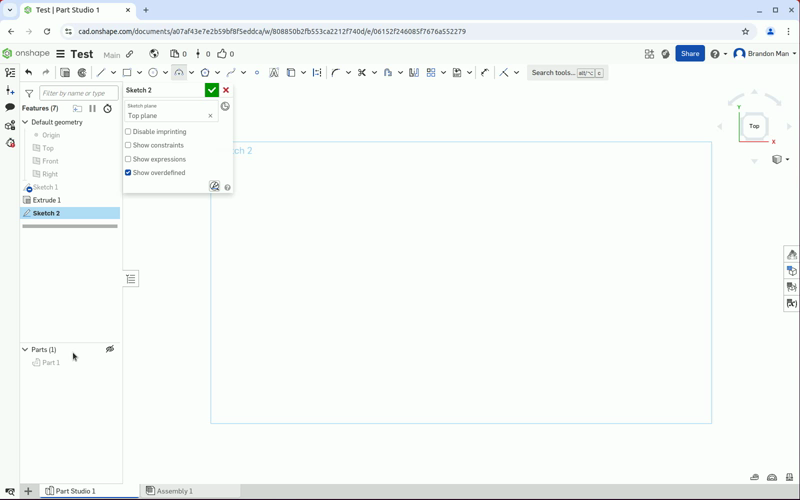
mouse_move(560, 213)
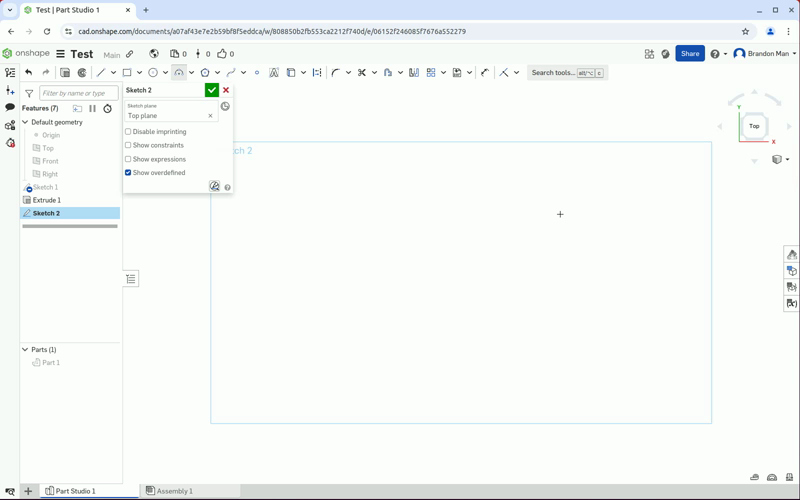
click(560, 213)
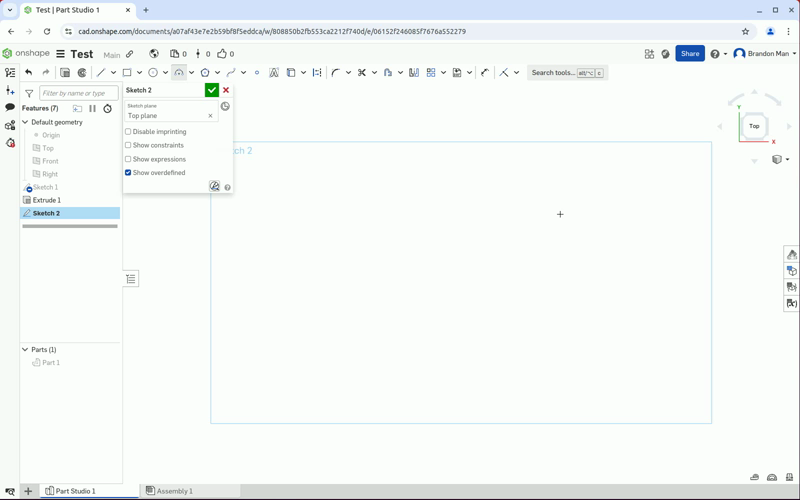
key_up(shift)
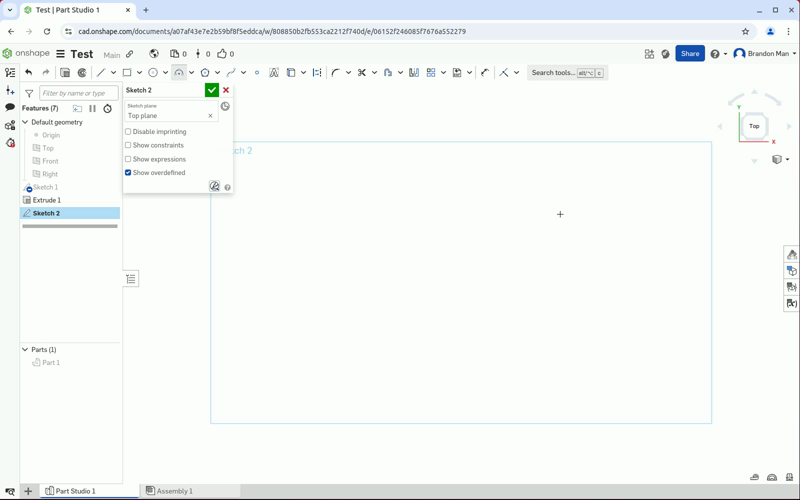
key_down(shift)
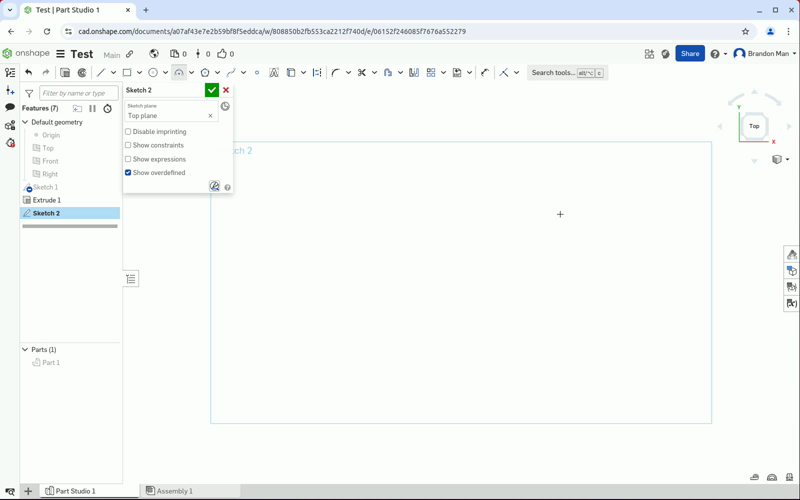
mouse_move(565, 363)
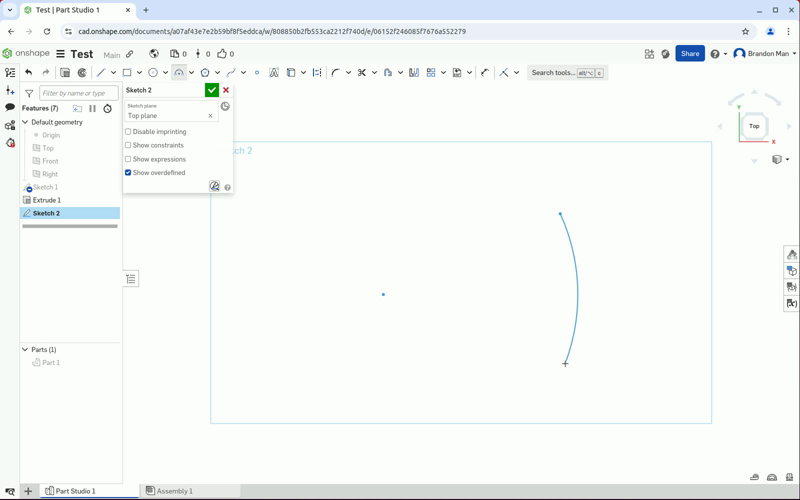
click(565, 363)
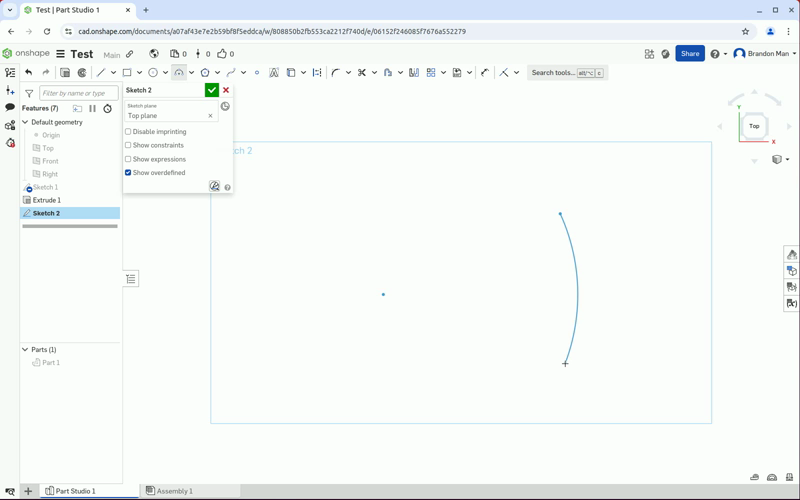
mouse_move(541, 289)
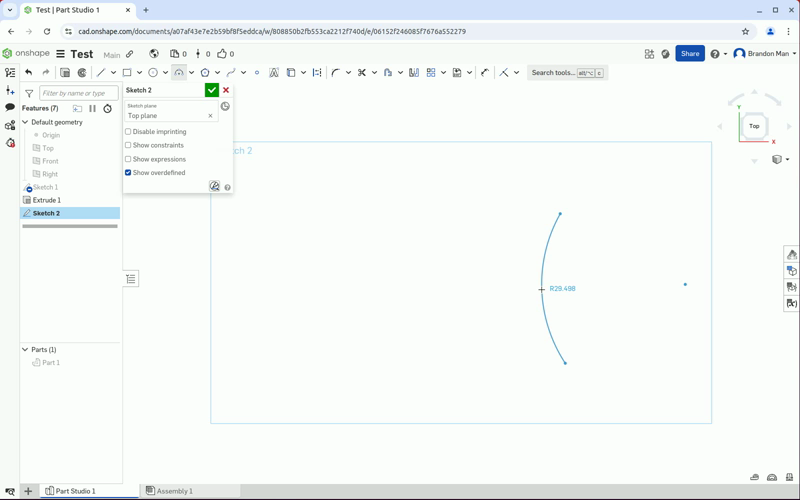
click(541, 289)
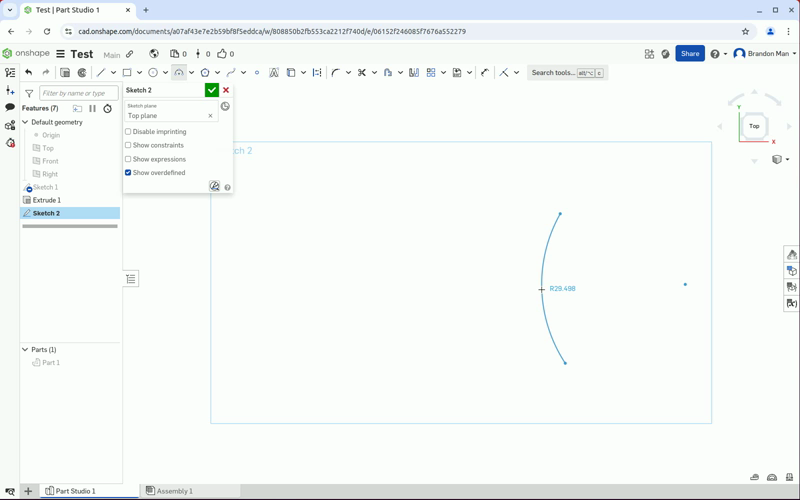
key_up(shift)
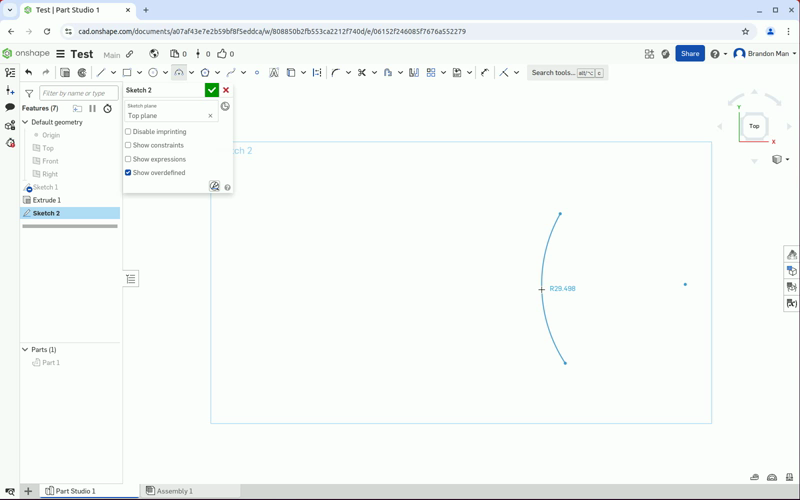
mouse_move(565, 363)
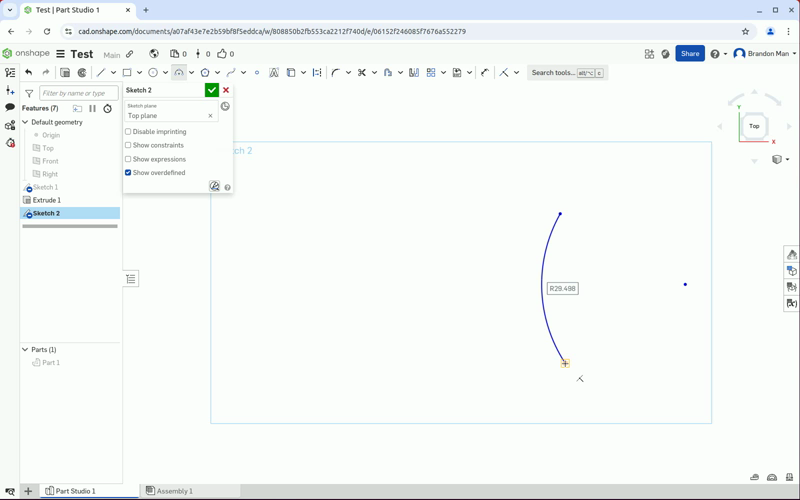
click(565, 363)
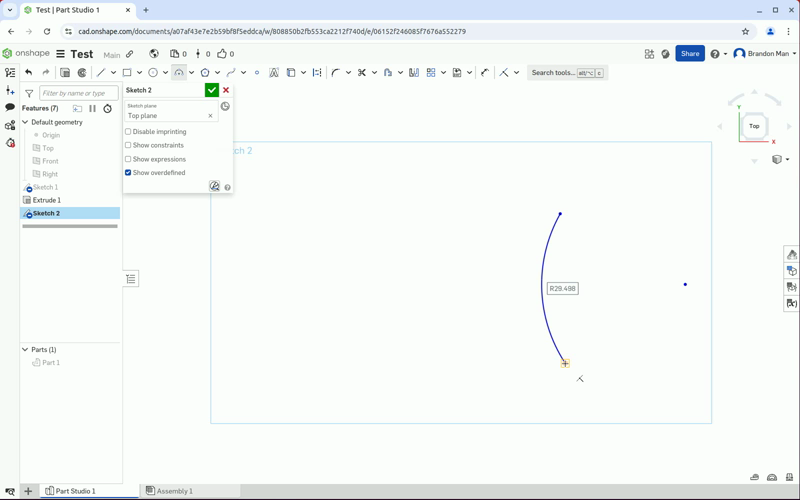
mouse_move(560, 213)
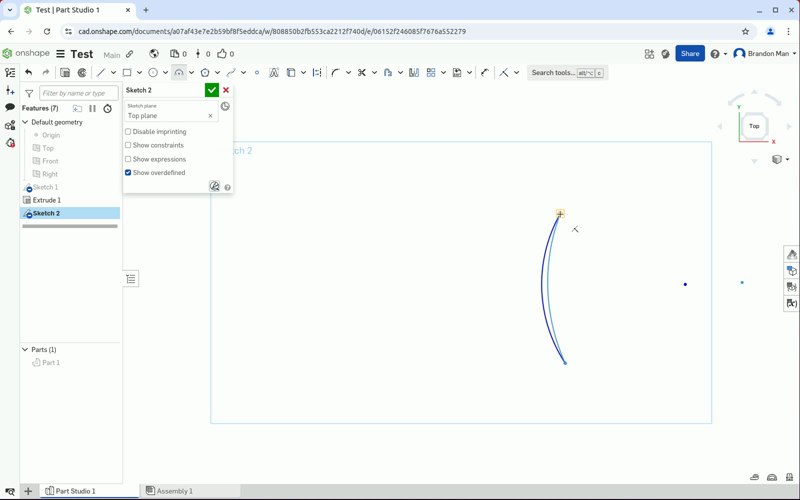
click(560, 213)
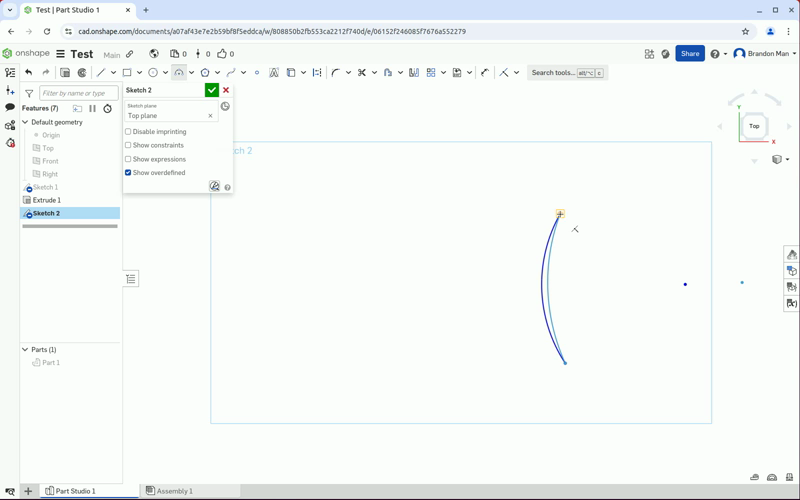
key_down(shift)
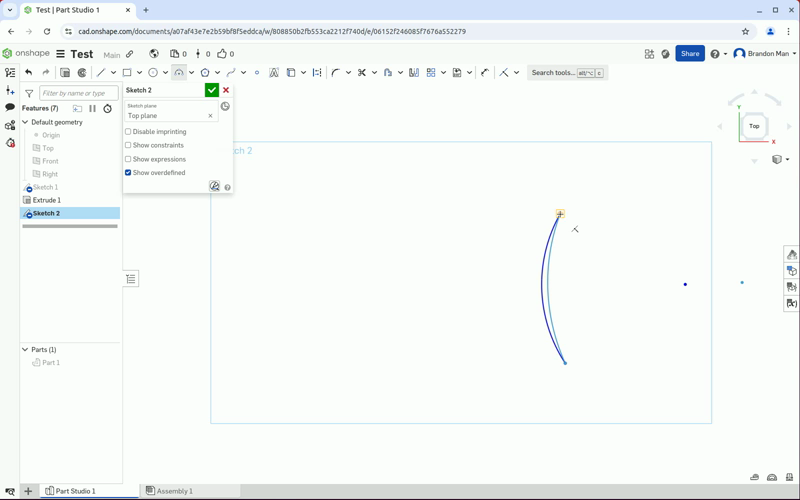
mouse_move(561, 288)
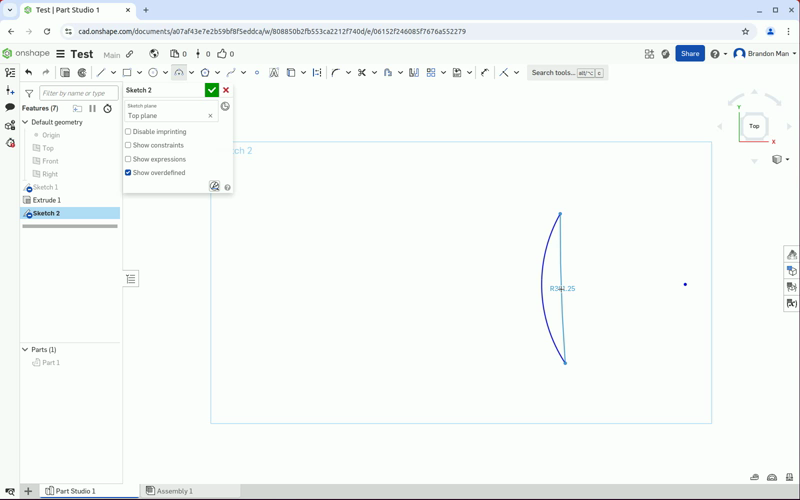
click(561, 288)
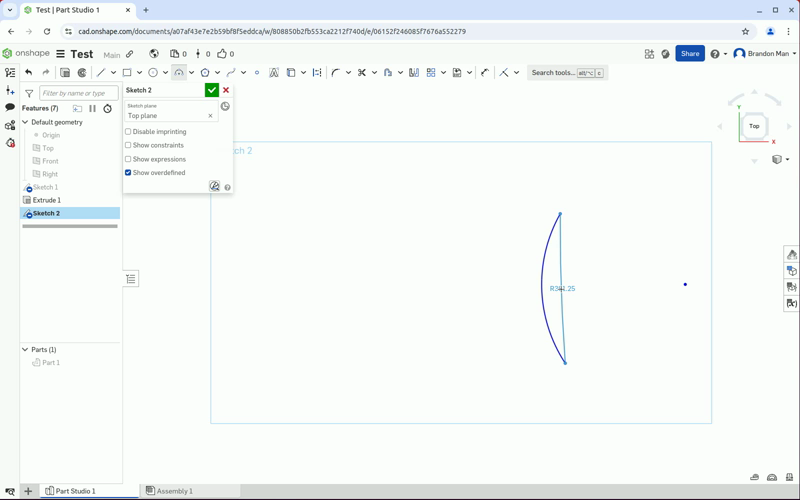
key_up(shift)
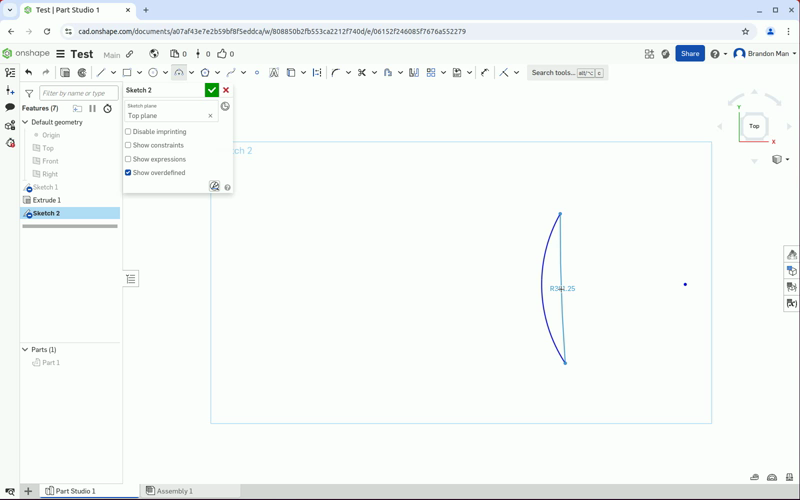
key(esc)
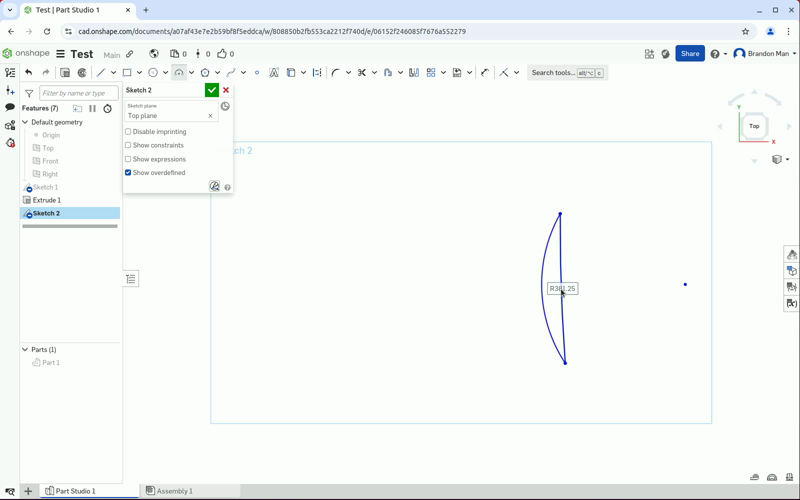
mouse_move(559, 290)
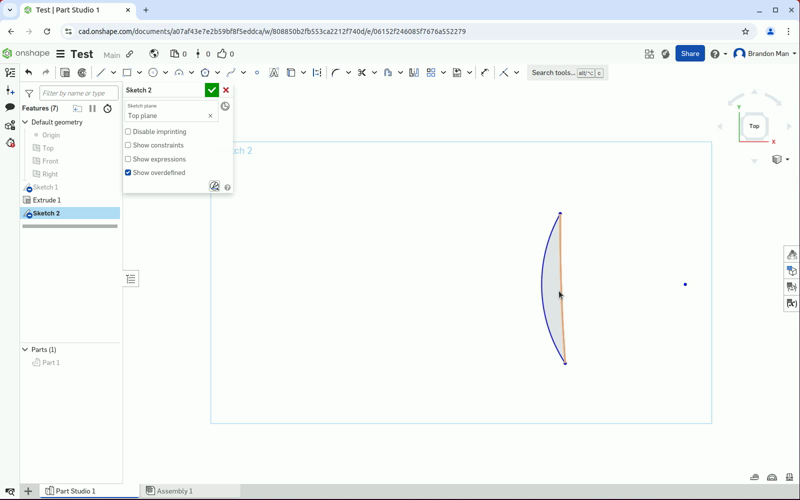
click(559, 290)
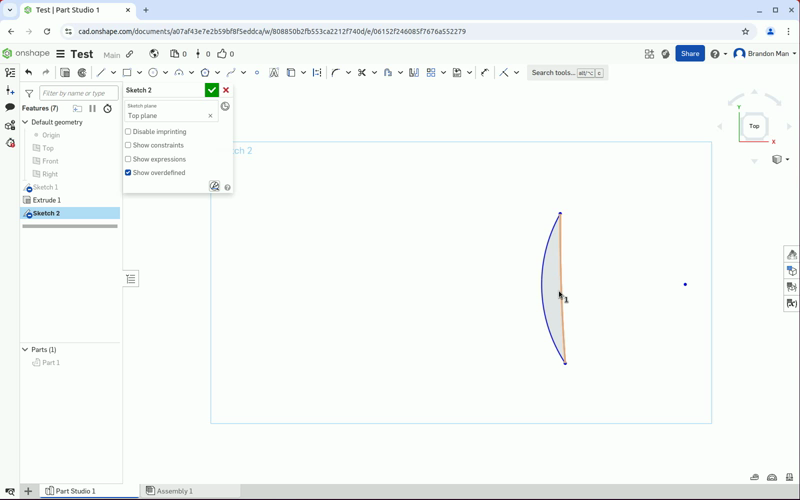
mouse_move(73, 352)
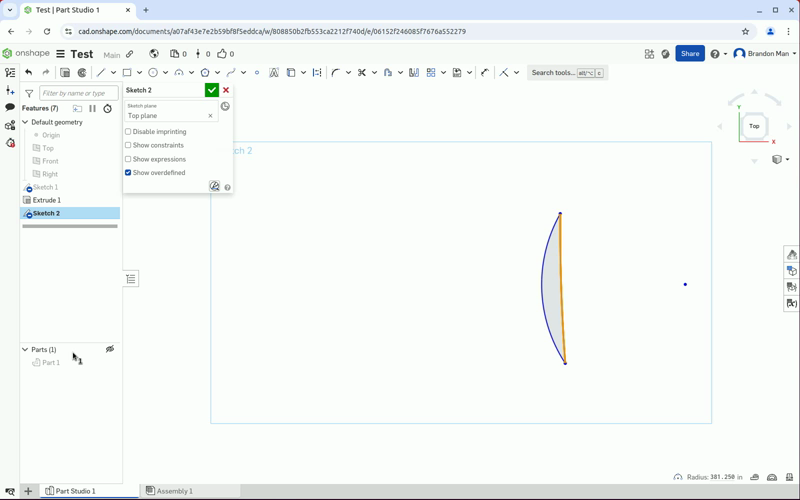
key(shift+y)
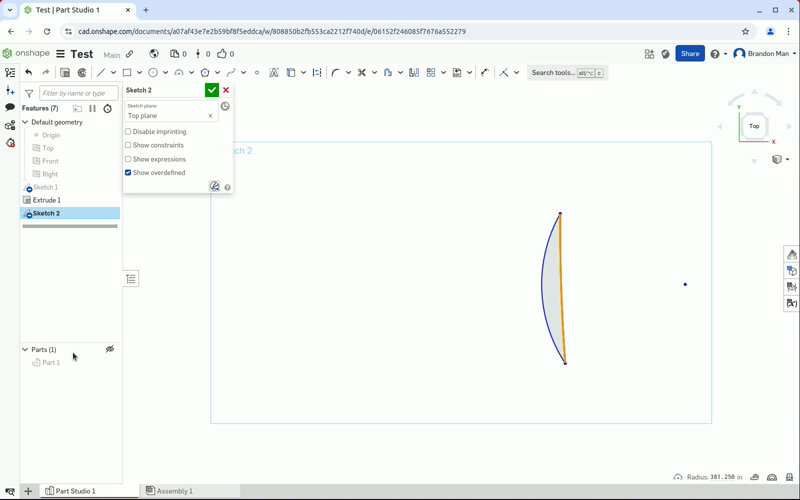
key(shift+e)
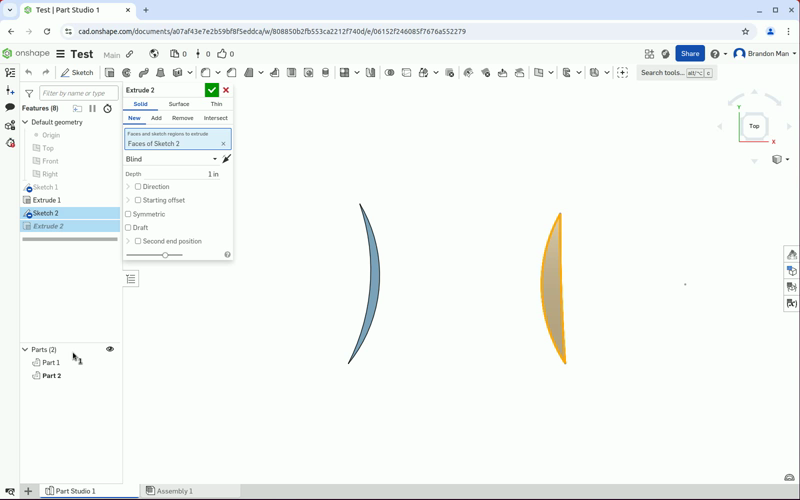
mouse_move(143, 106)
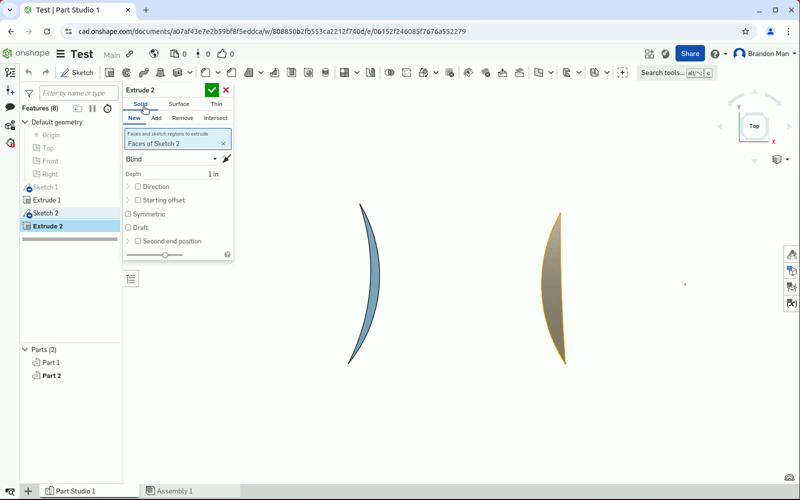
click(143, 106)
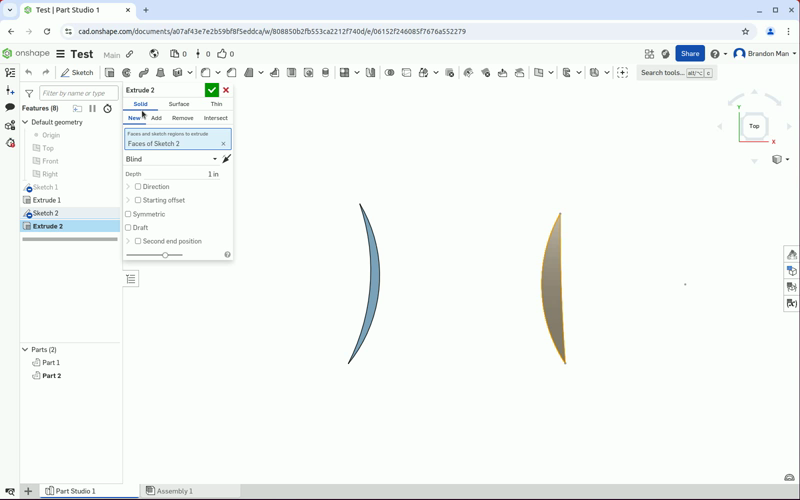
mouse_move(137, 120)
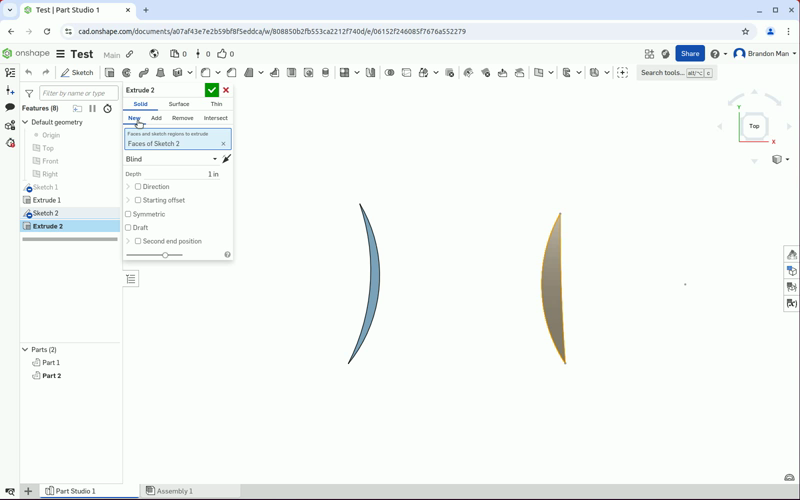
click(137, 120)
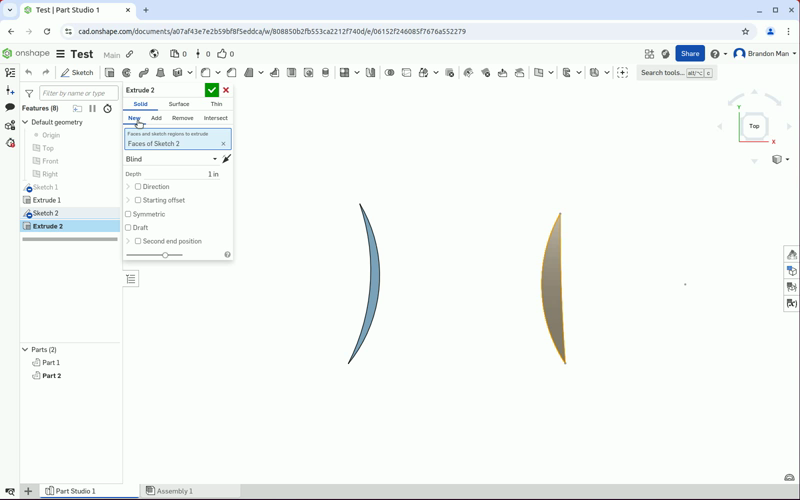
key(tab, 4)
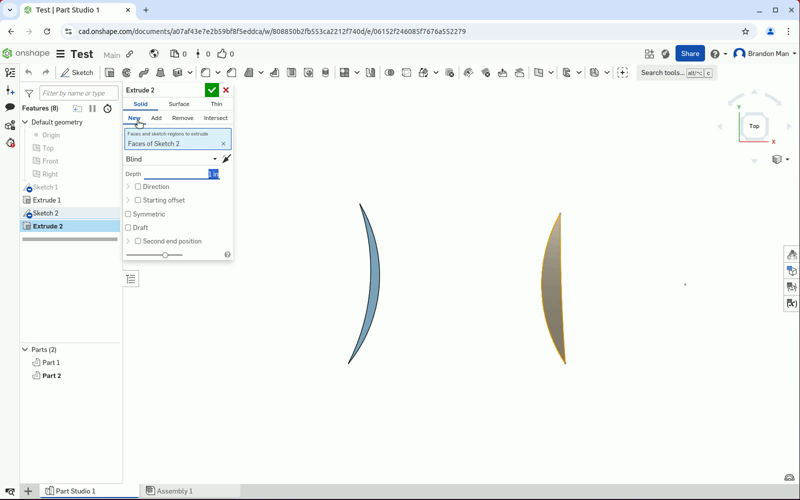
text(8.906)
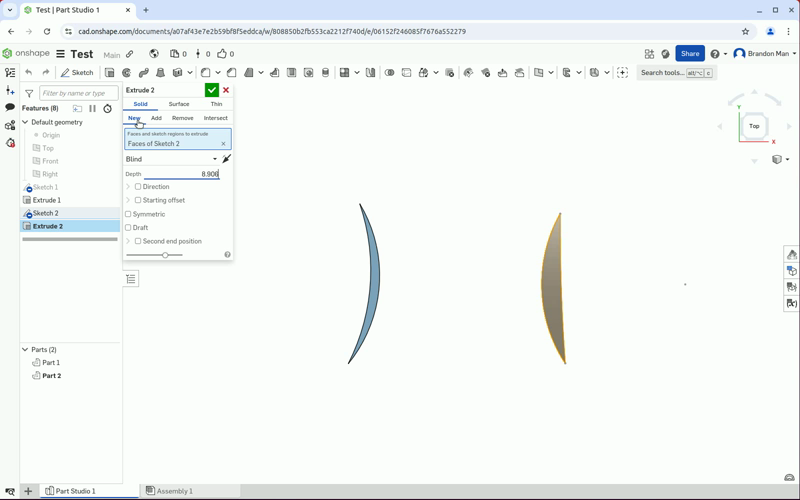
key(enter)
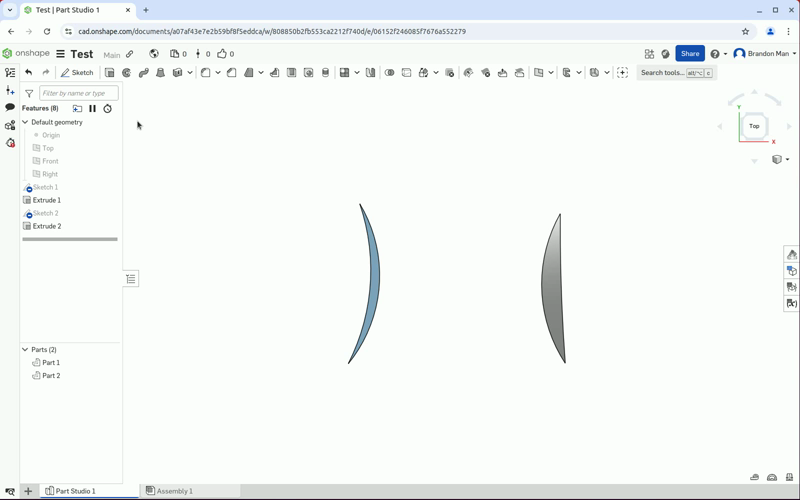
key(shift+h)
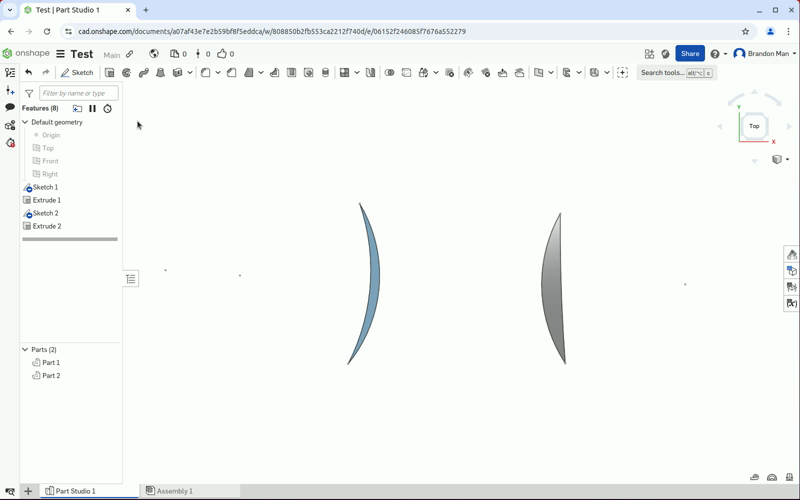
key(shift+h)
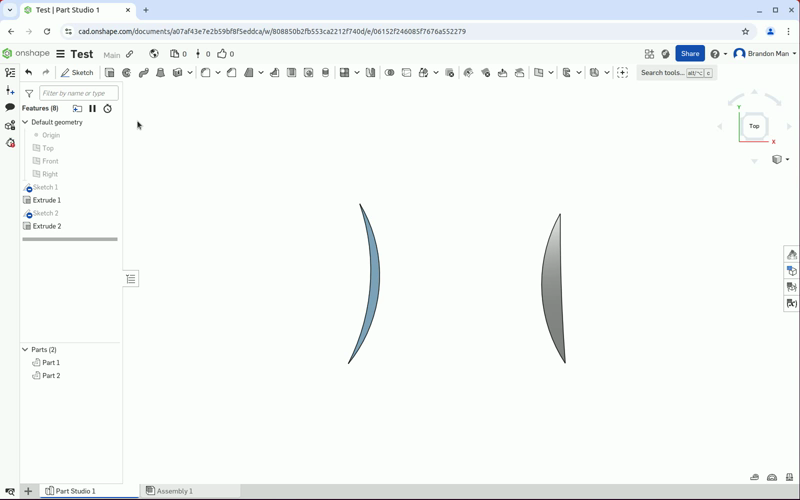
mouse_move(73, 189)
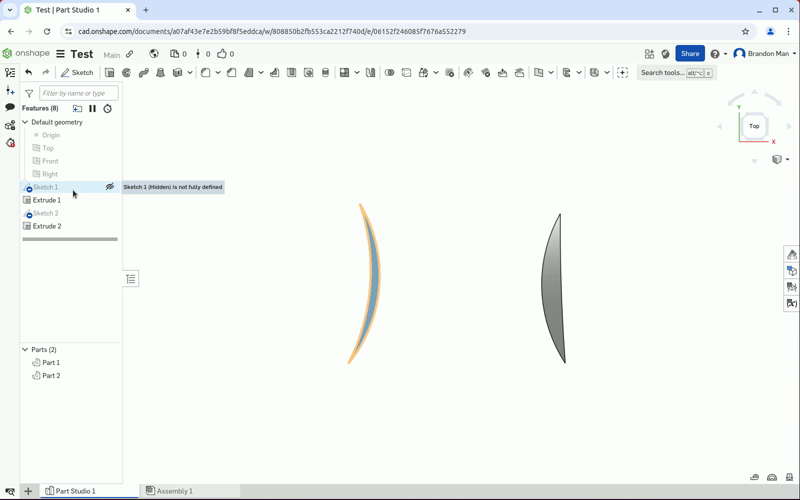
click(73, 189)
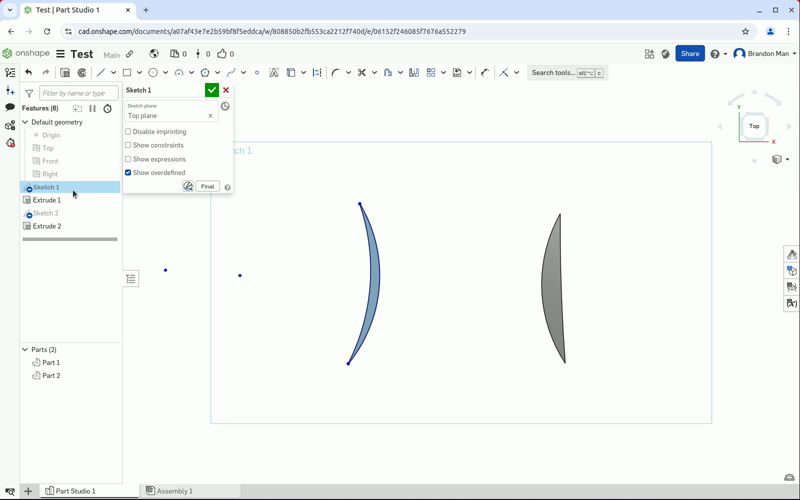
mouse_move(229, 92)
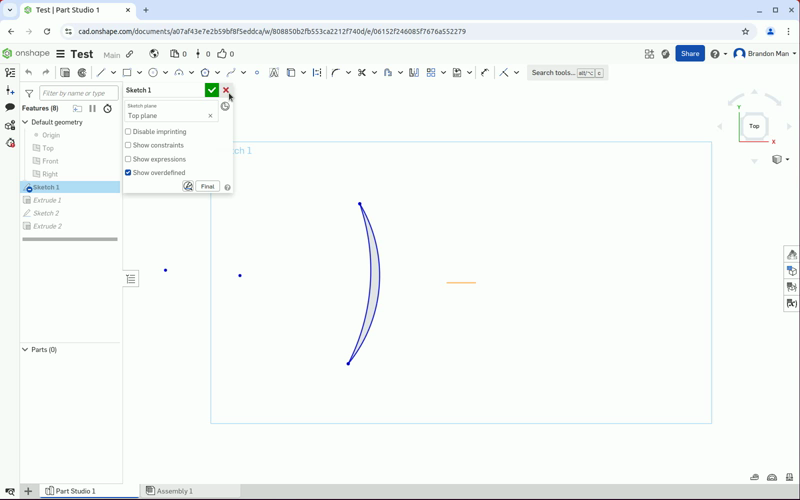
click(229, 92)
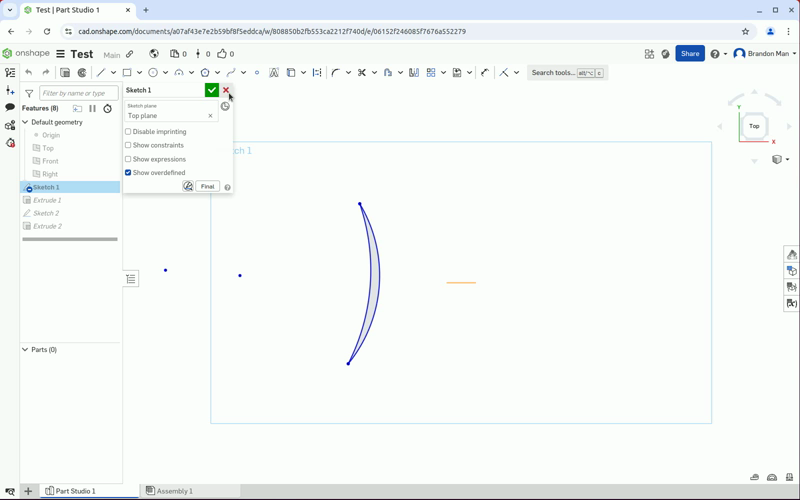
key(shift+s)
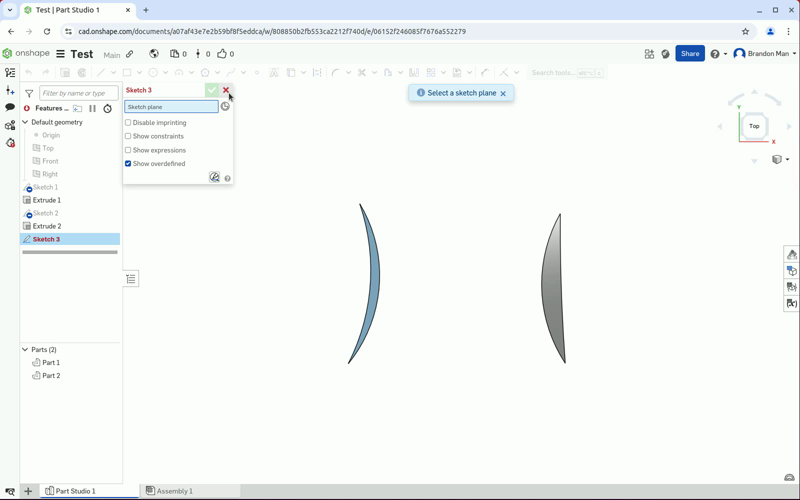
mouse_move(73, 150)
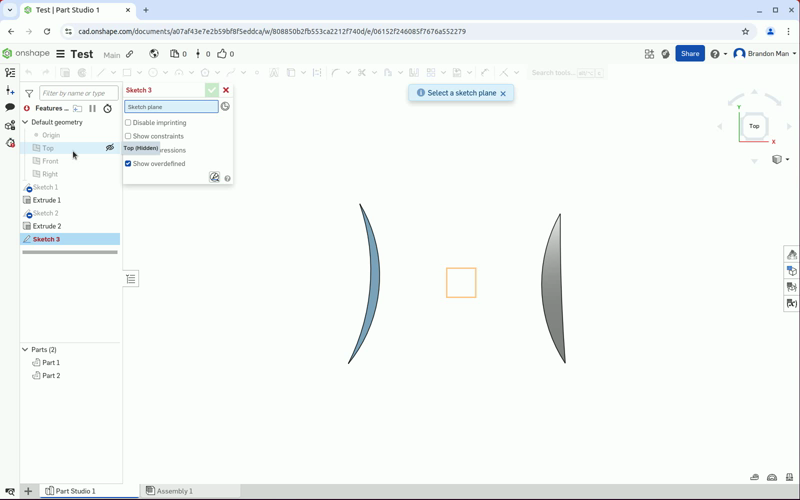
click(73, 150)
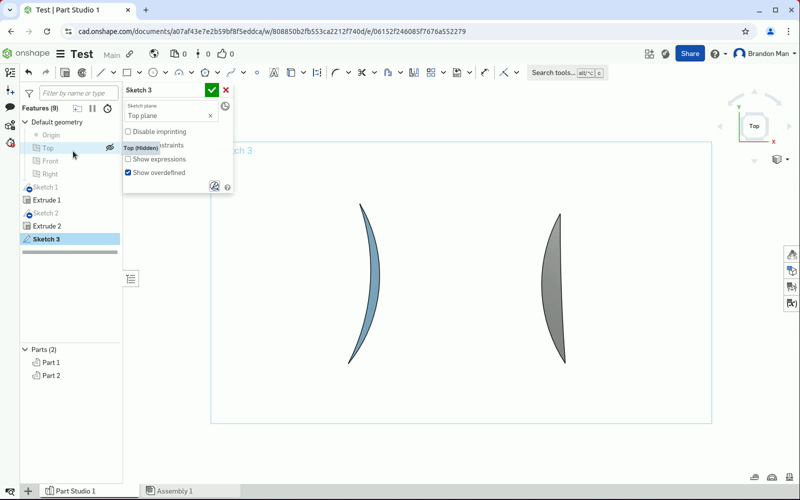
mouse_move(73, 352)
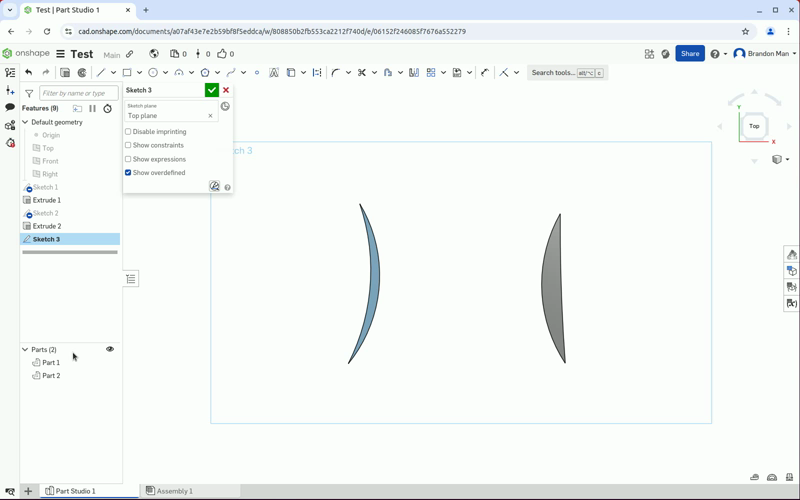
key(y)
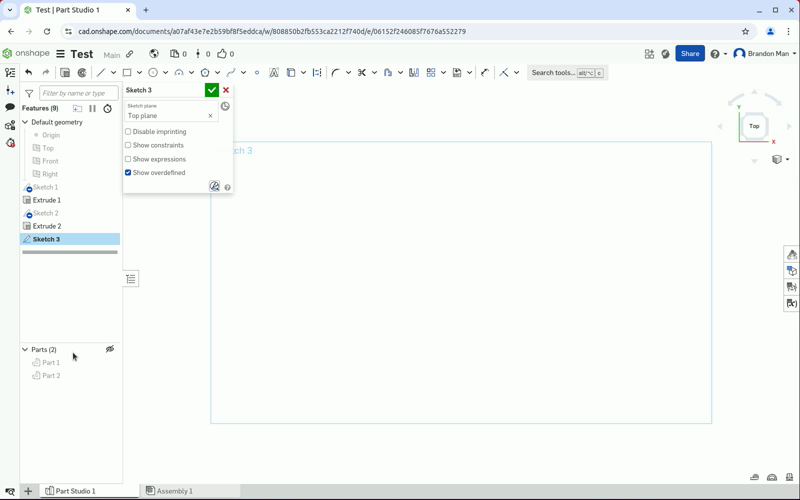
key(l)
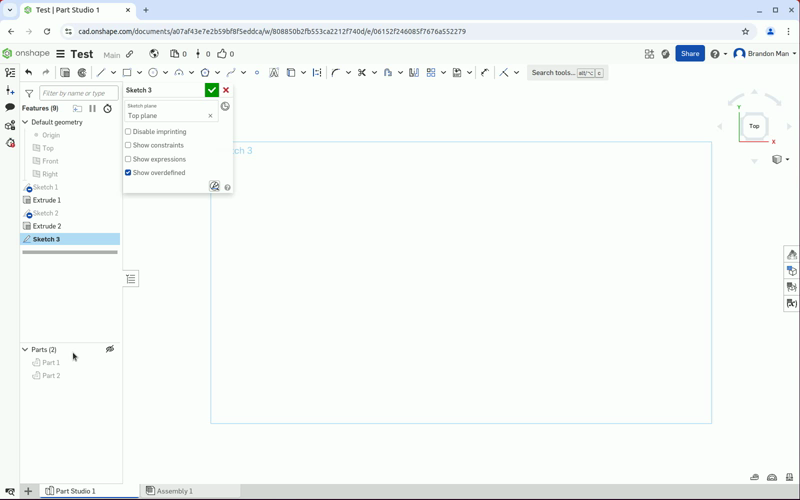
key_down(shift)
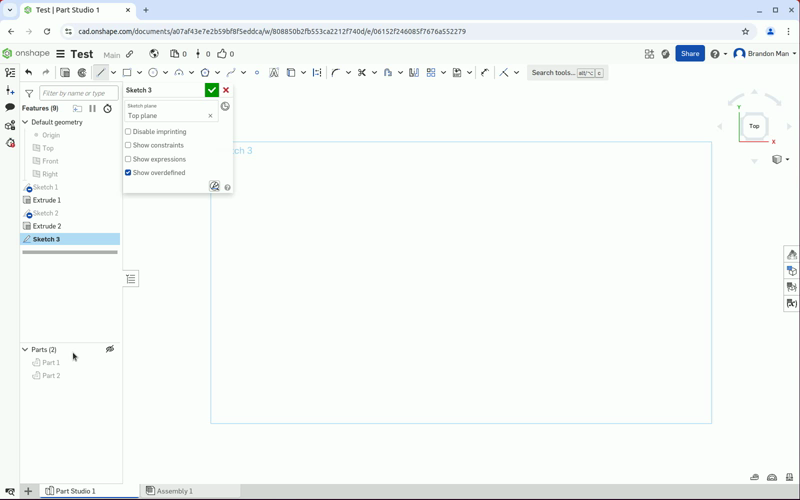
mouse_move(379, 314)
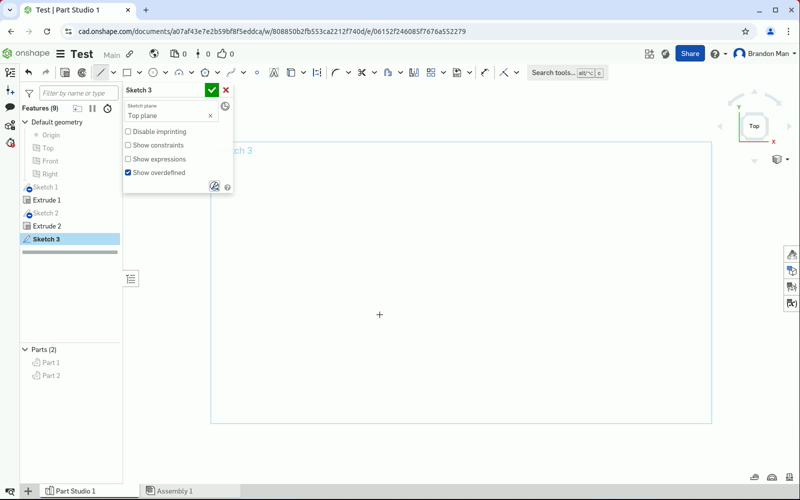
click(379, 314)
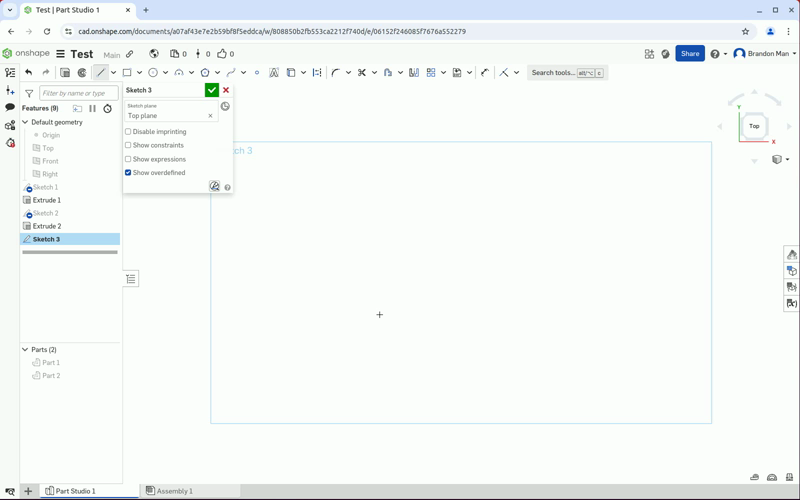
key_up(shift)
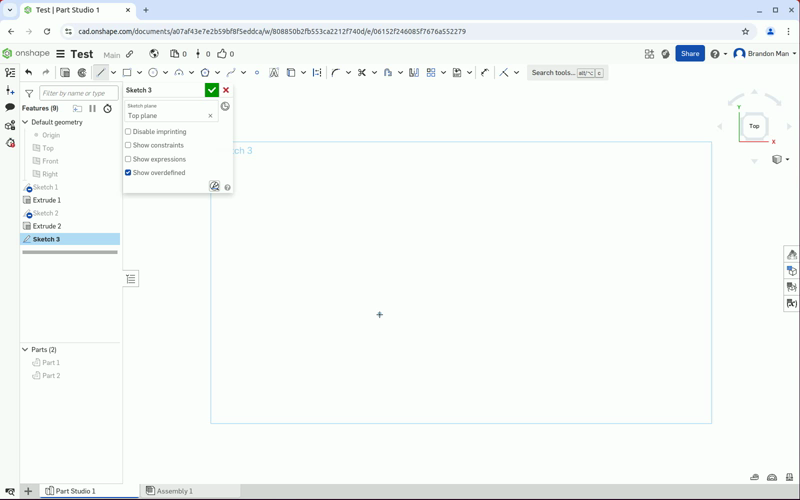
key_down(shift)
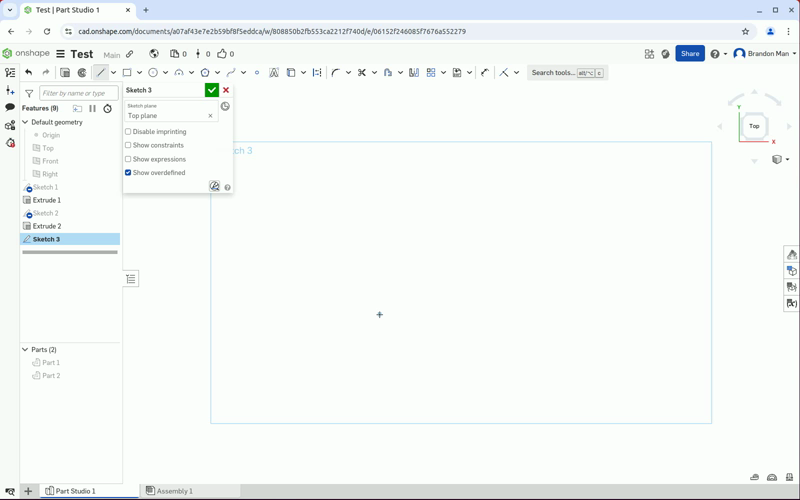
mouse_move(541, 314)
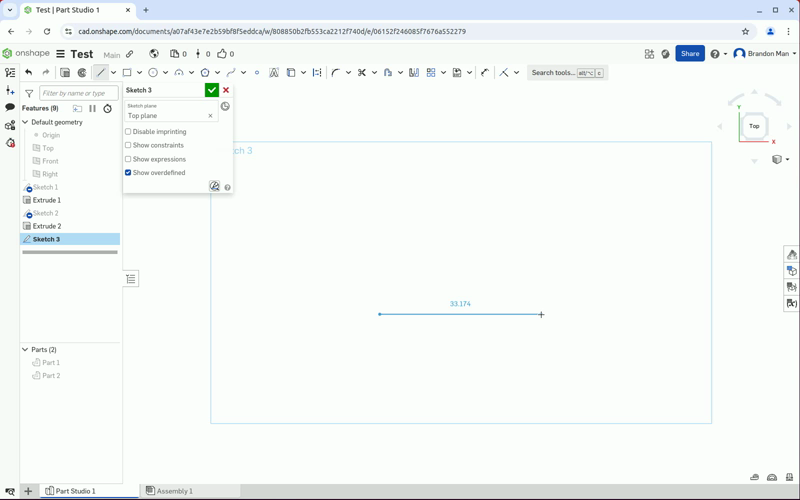
click(541, 314)
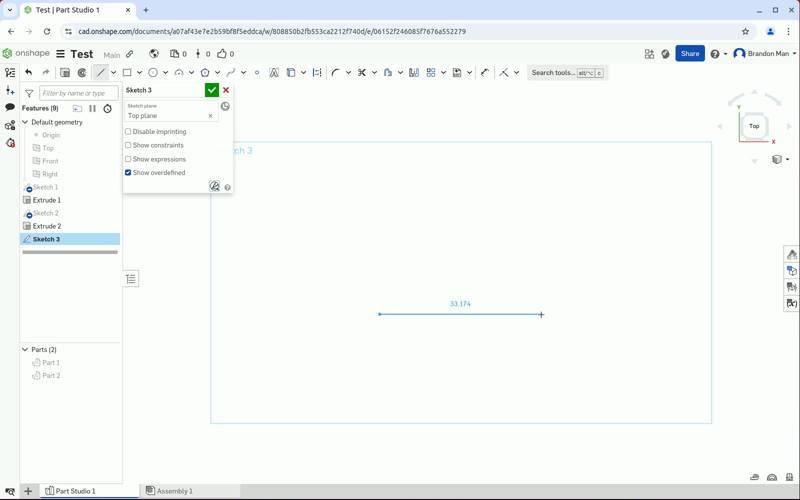
key_up(shift)
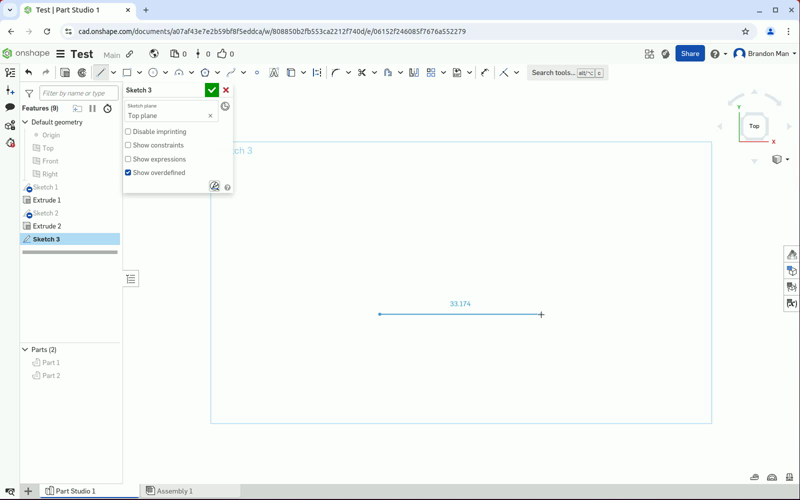
key_down(shift)
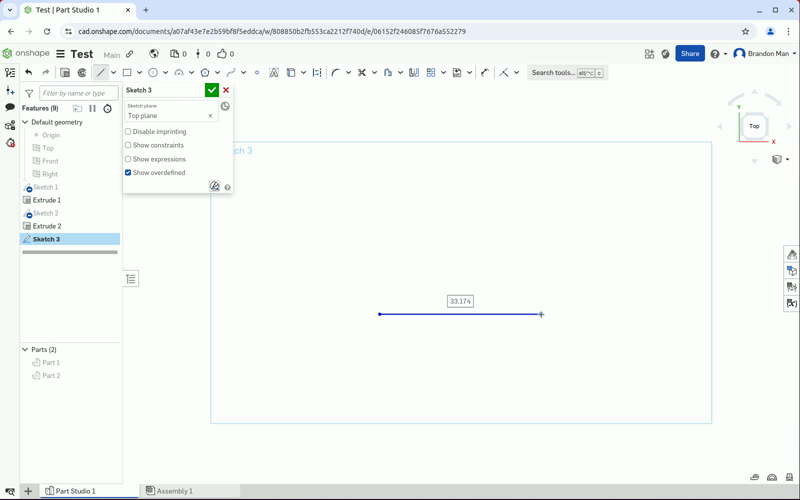
mouse_move(541, 251)
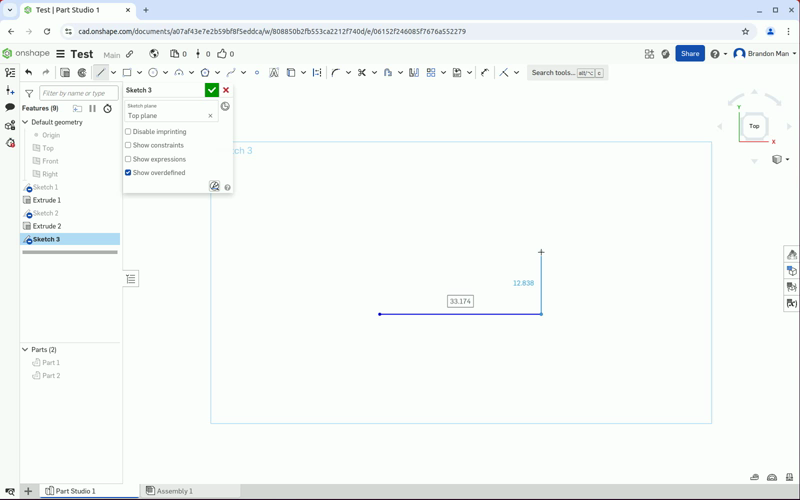
click(541, 251)
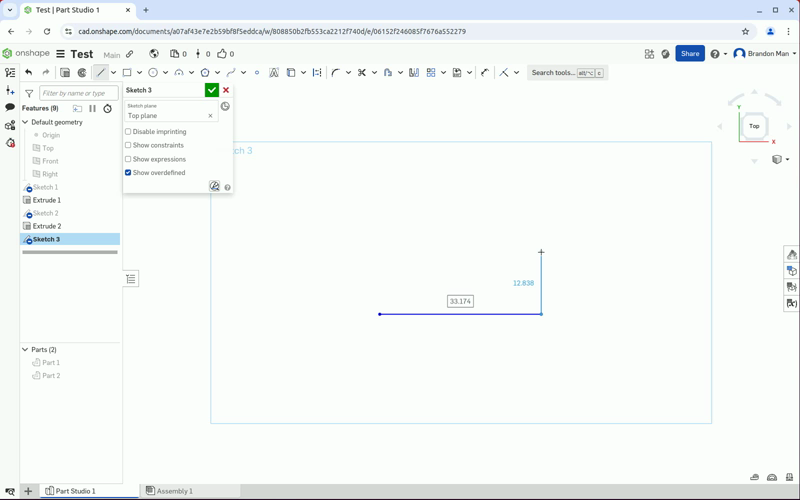
key_up(shift)
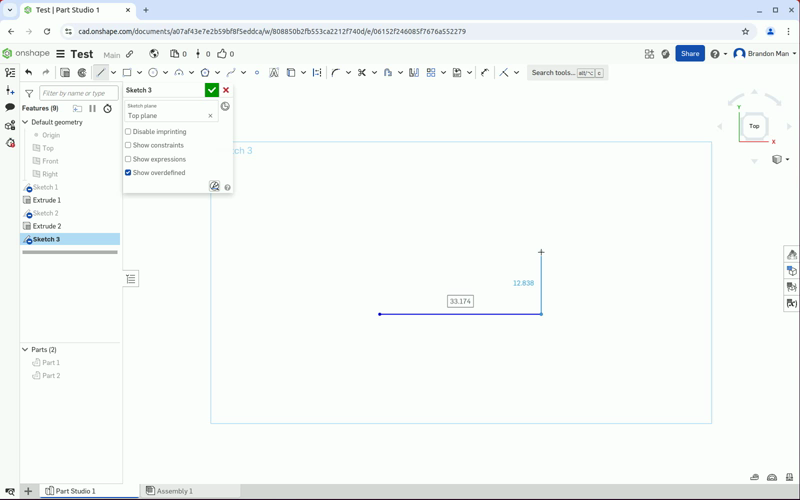
key_down(shift)
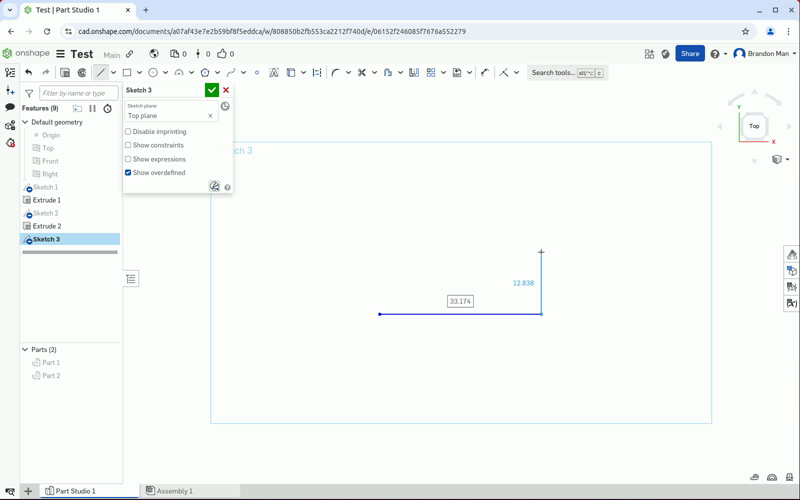
mouse_move(379, 251)
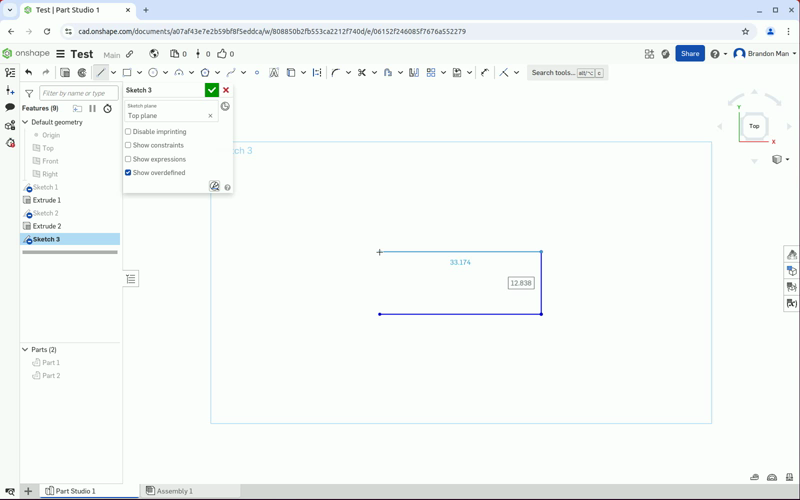
click(379, 251)
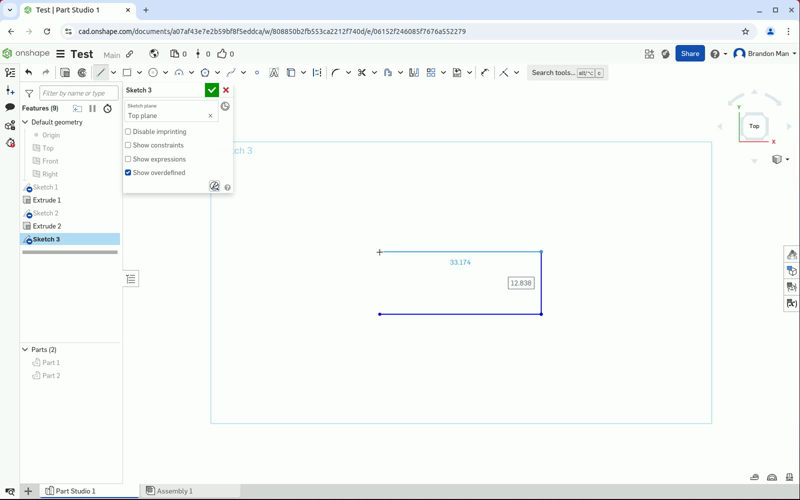
key_up(shift)
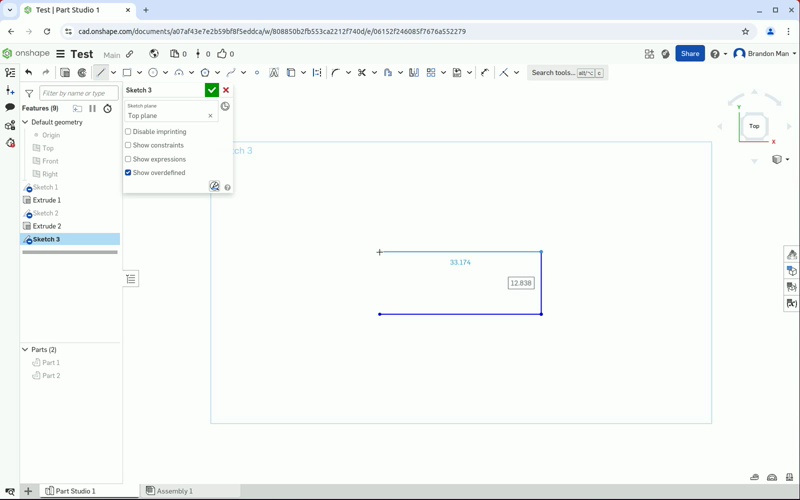
key_down(shift)
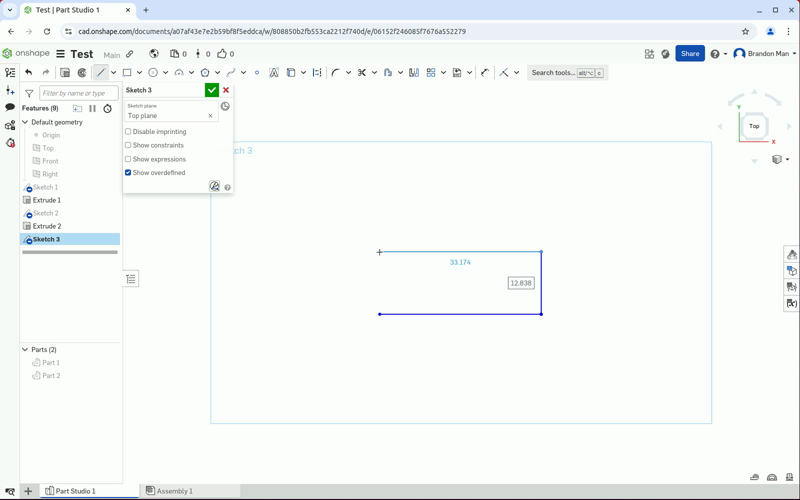
mouse_move(379, 314)
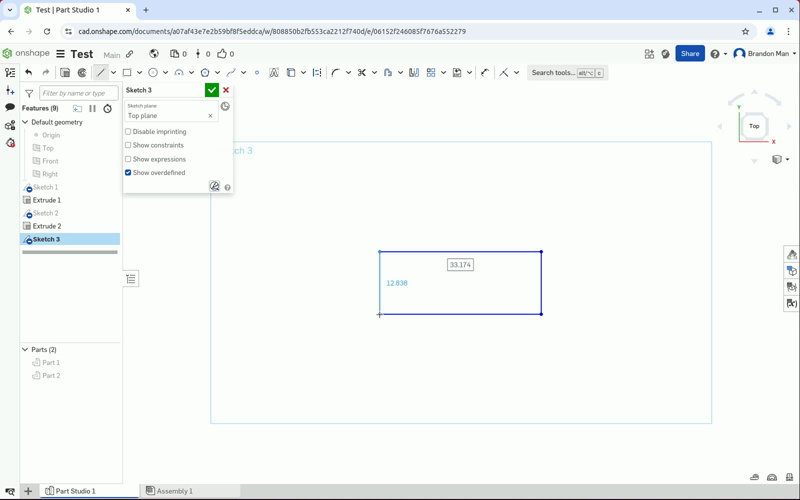
key_up(shift)
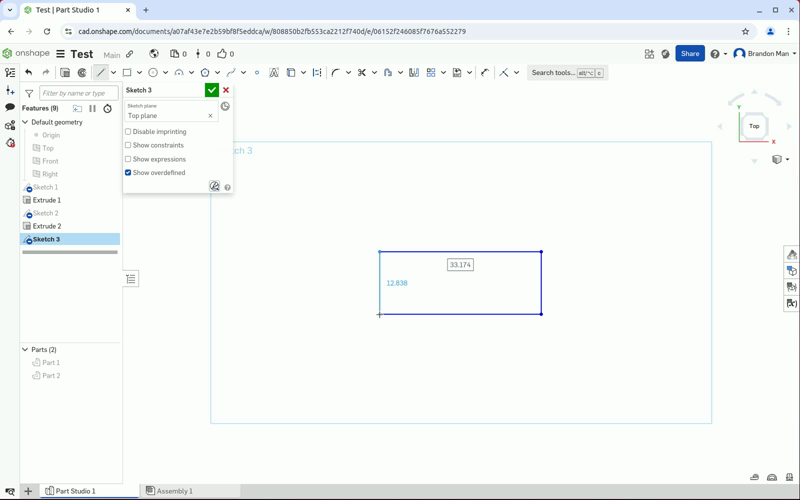
click(379, 314)
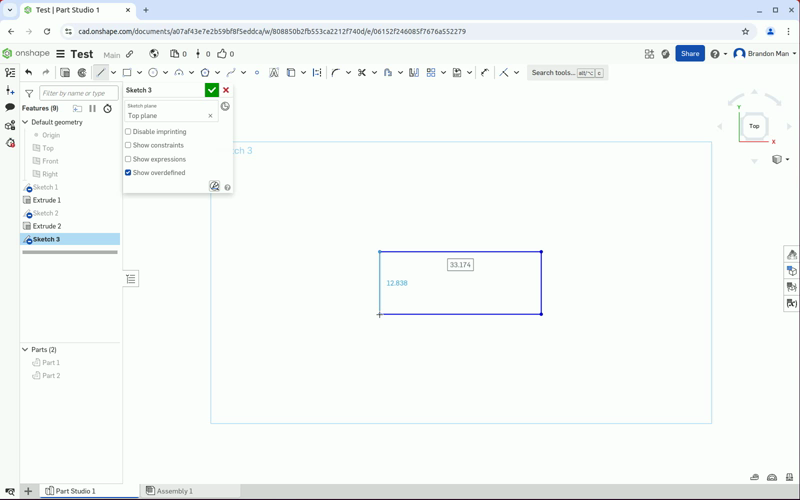
key(esc)
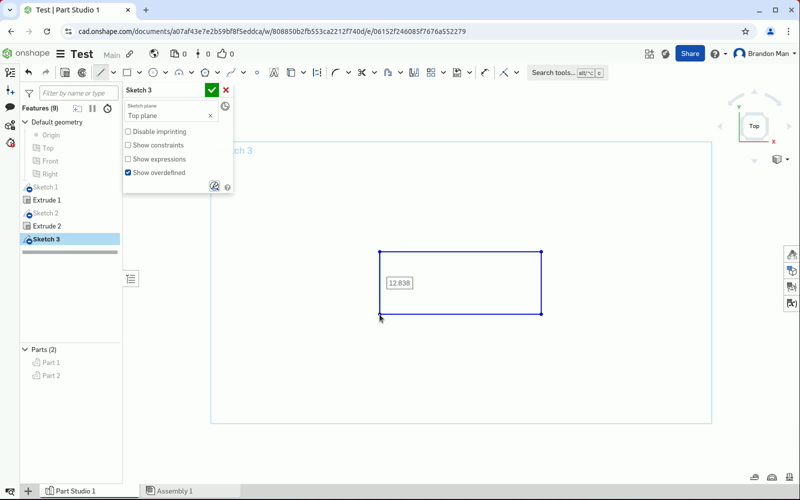
mouse_move(388, 277)
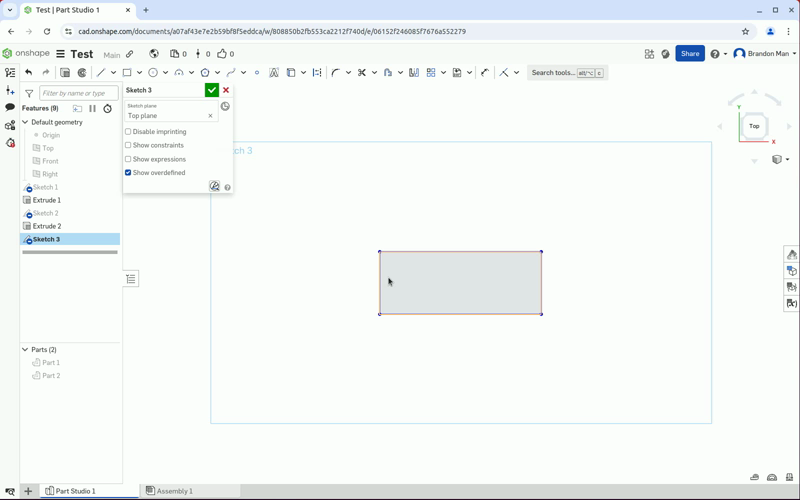
click(388, 277)
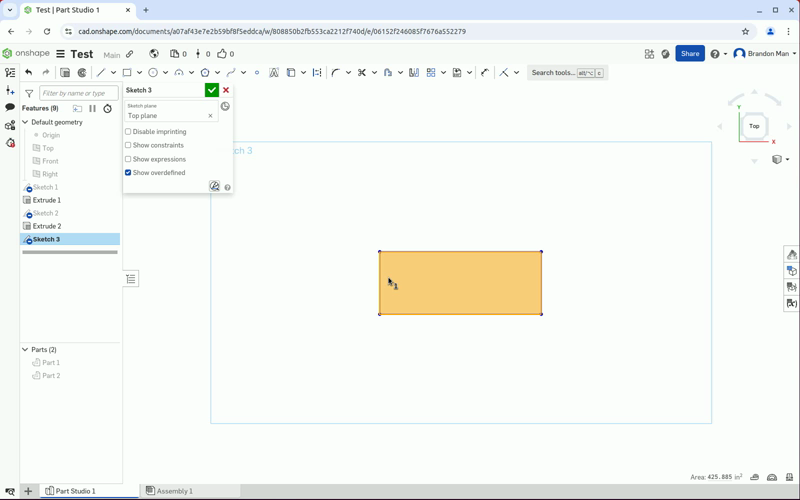
mouse_move(73, 352)
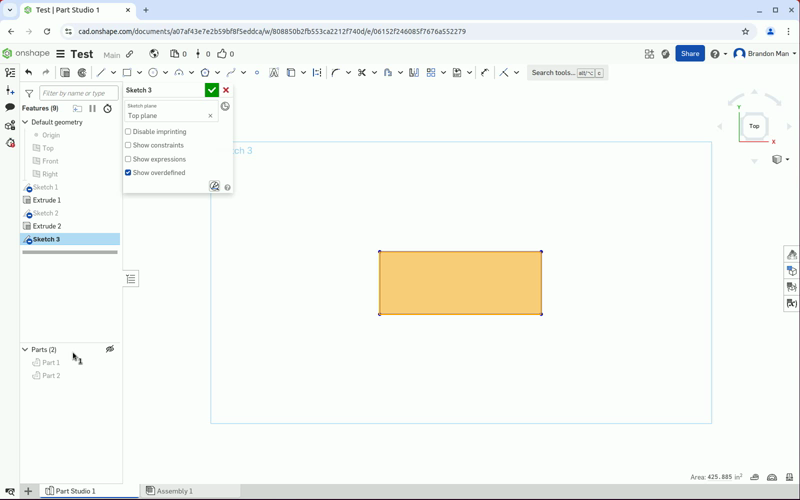
key(shift+y)
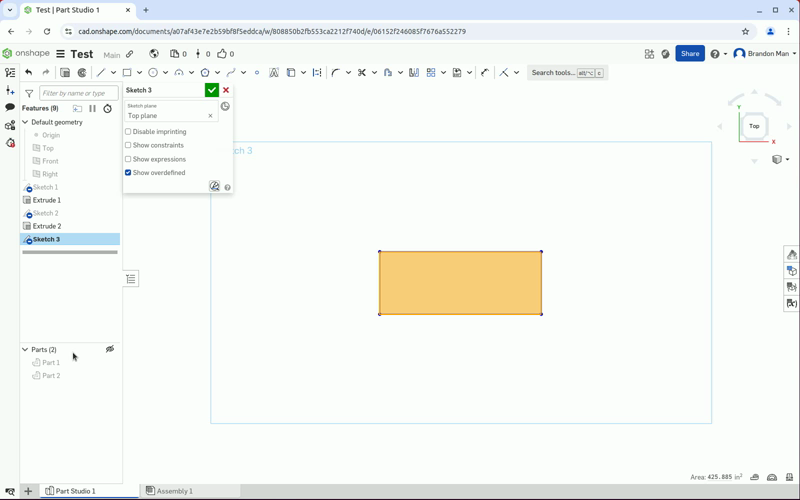
key(shift+e)
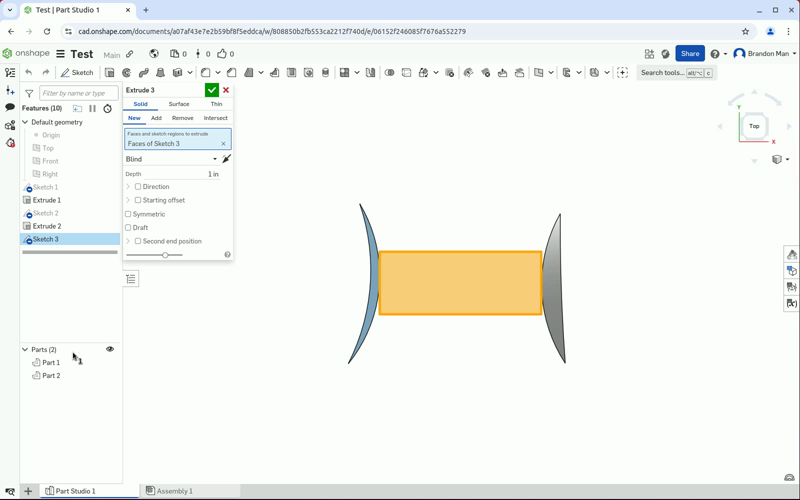
mouse_move(143, 106)
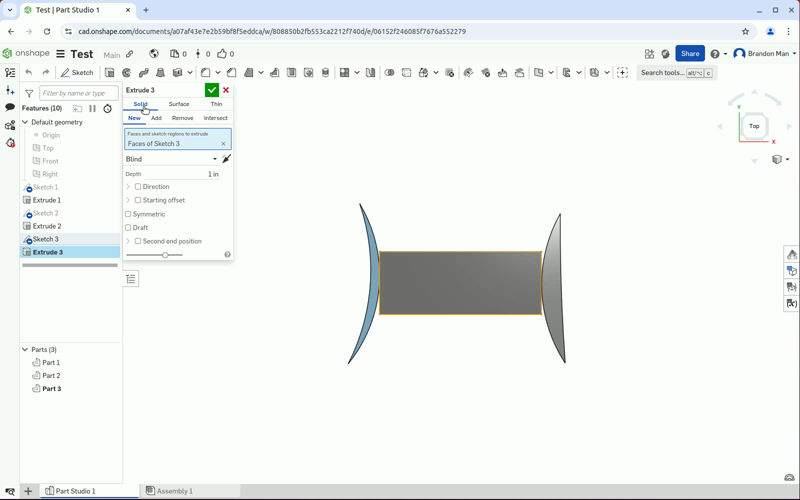
click(143, 106)
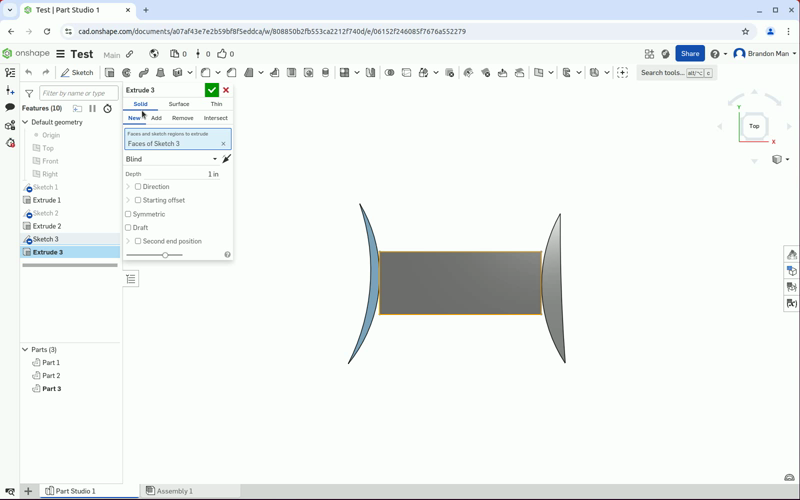
mouse_move(137, 120)
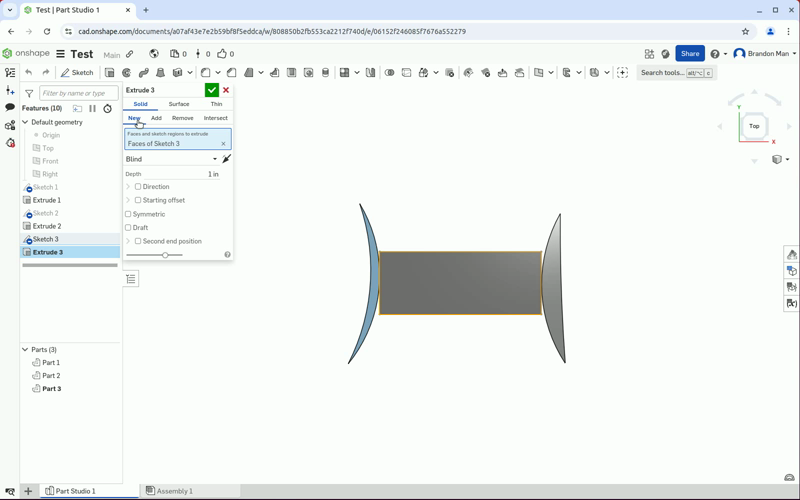
click(137, 120)
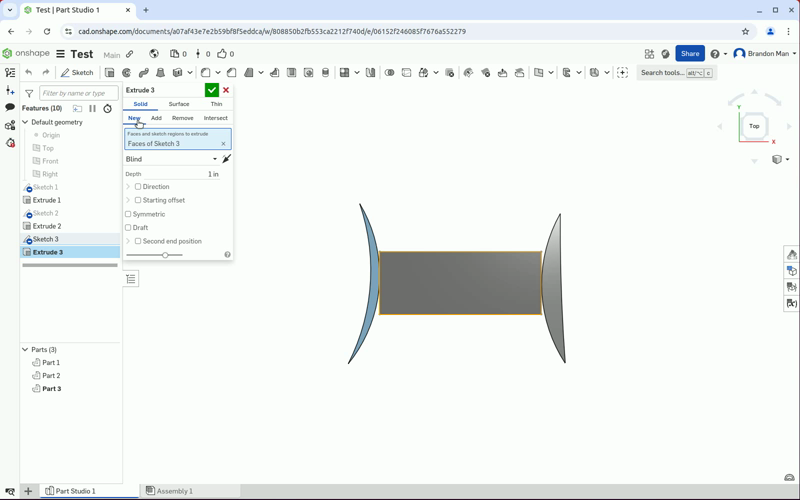
key(tab, 4)
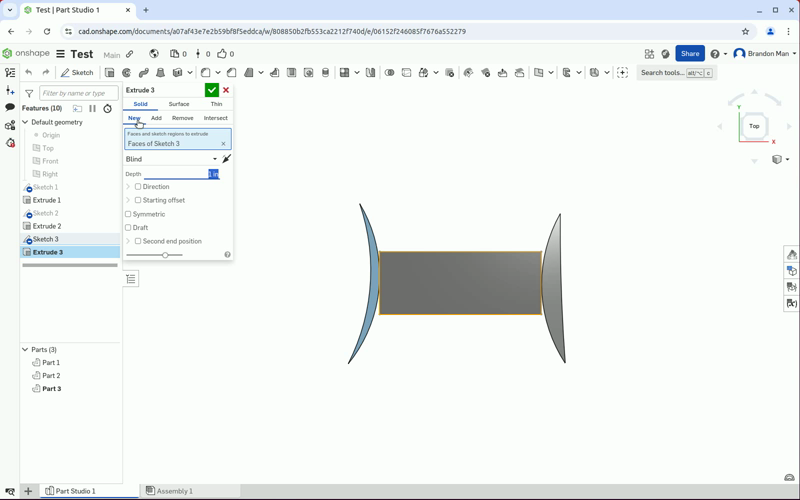
text(8.906)
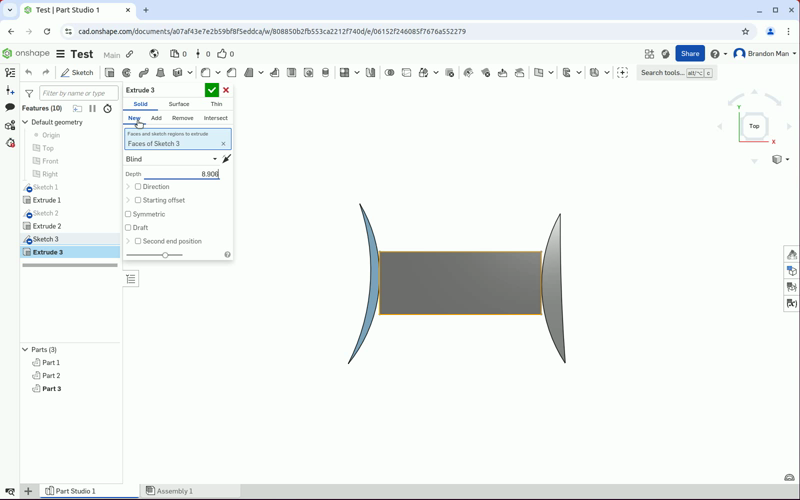
key(enter)
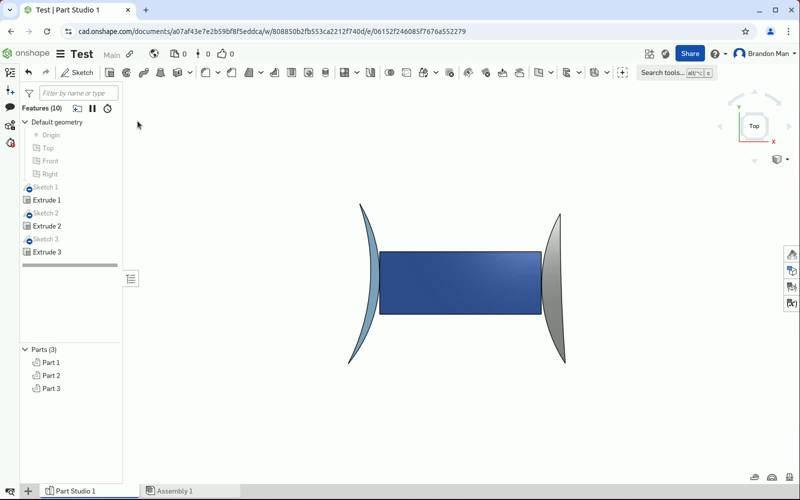
key(shift+h)
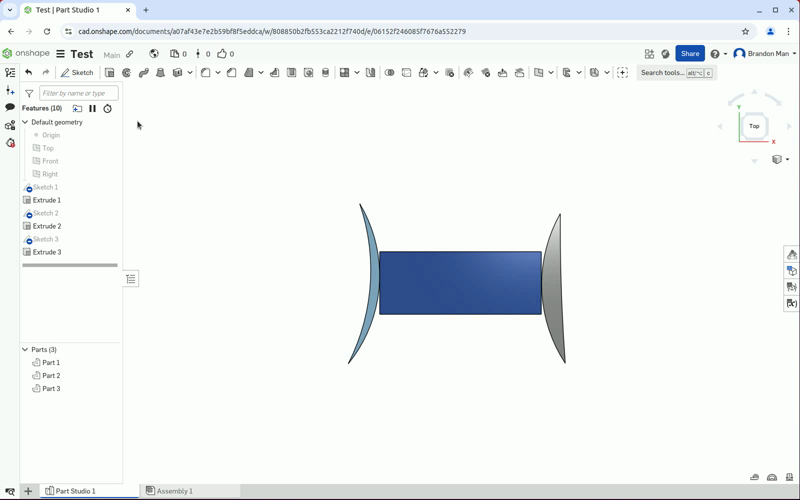
key(shift+h)
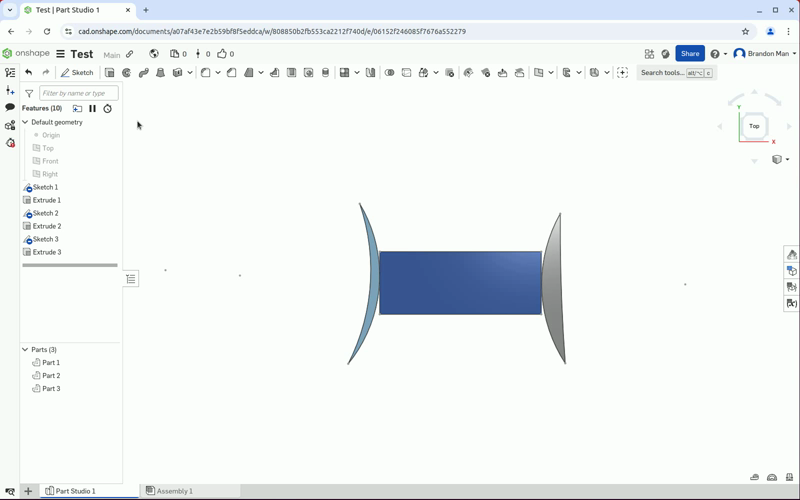
key(shift+7)
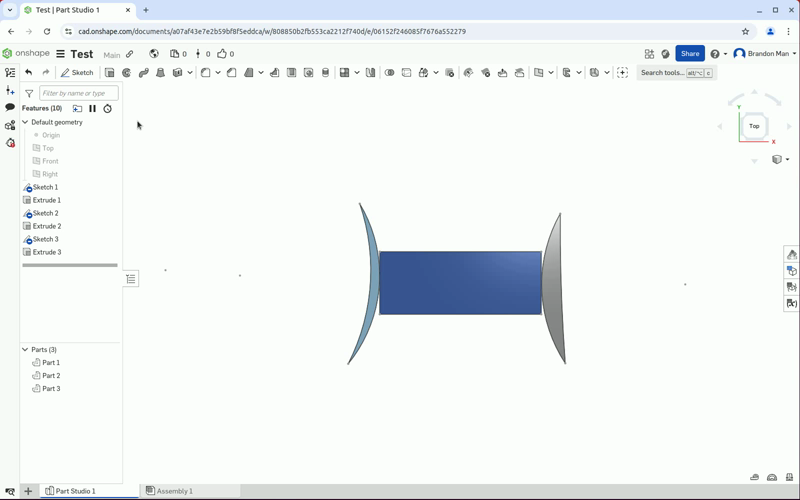
key(up, 3)
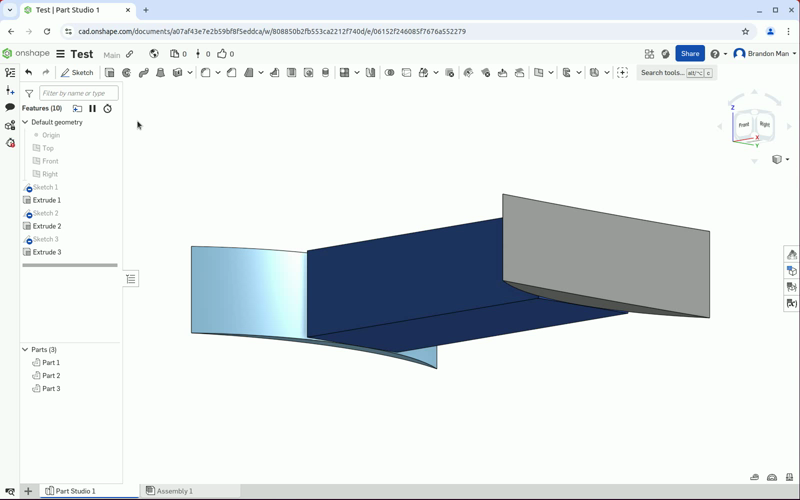
key(left, 3)
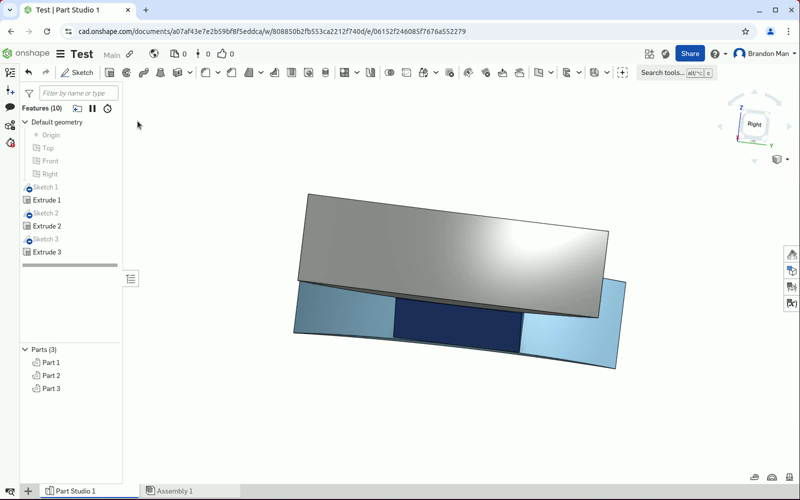
key(right, 3)
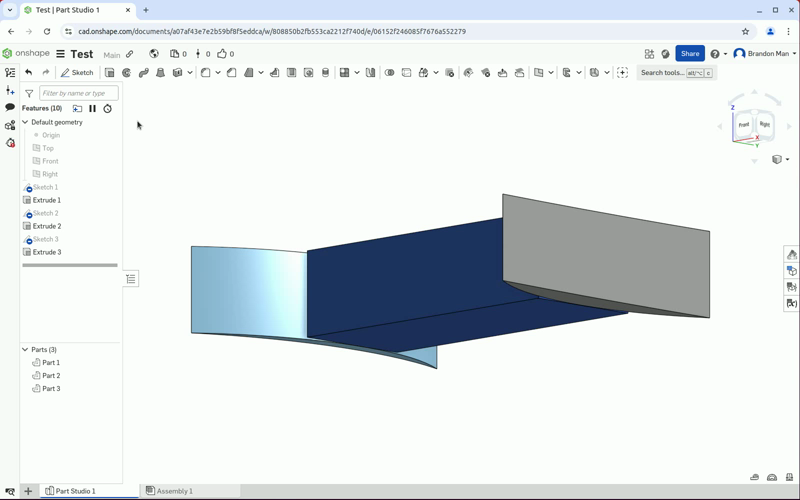
key(down, 3)
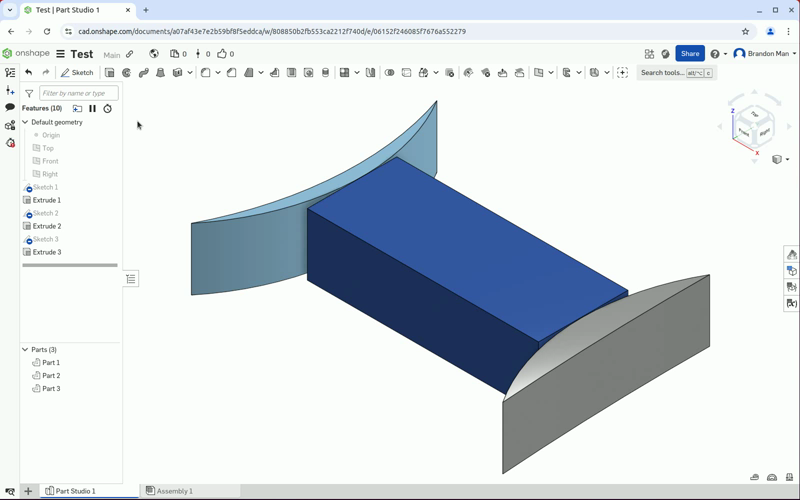
mouse_move(73, 189)
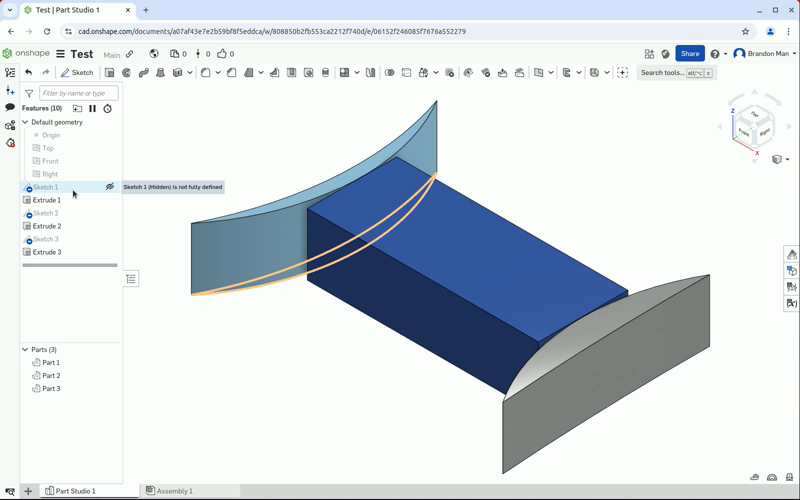
click(73, 189)